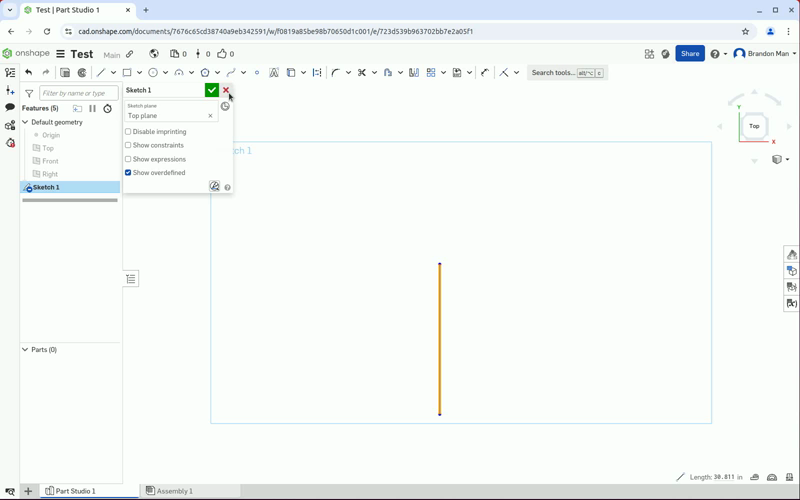
key(shift+h)
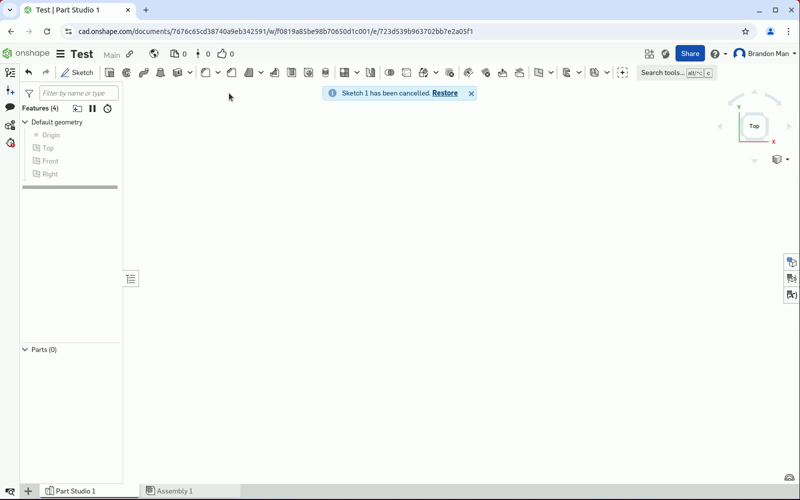
mouse_move(73, 352)
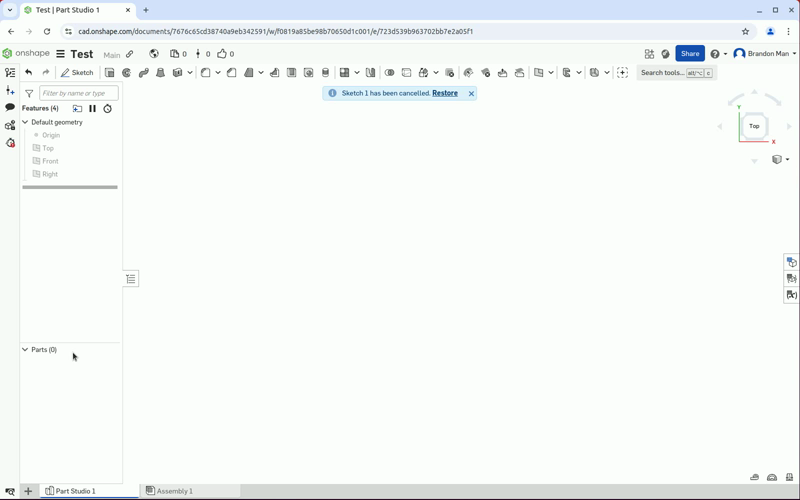
key(y)
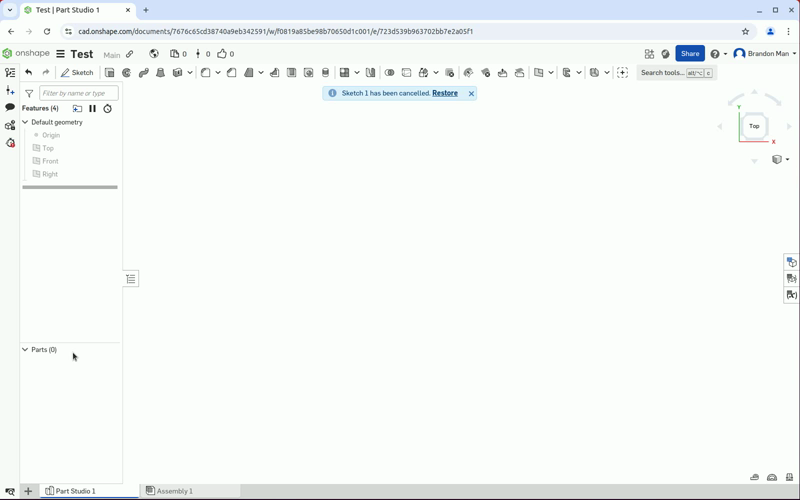
key(shift+p)
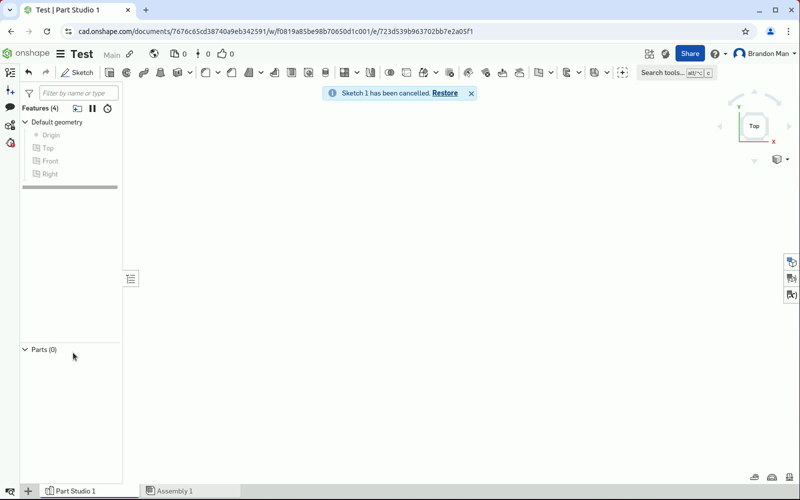
key(space)
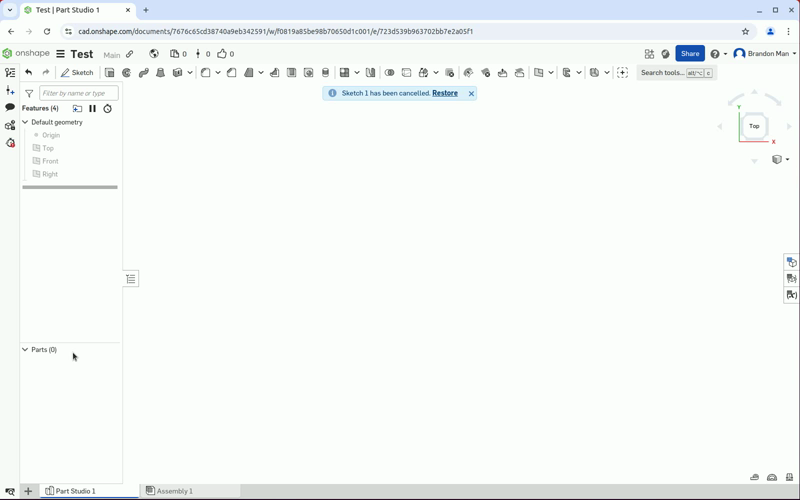
key_down(shift)
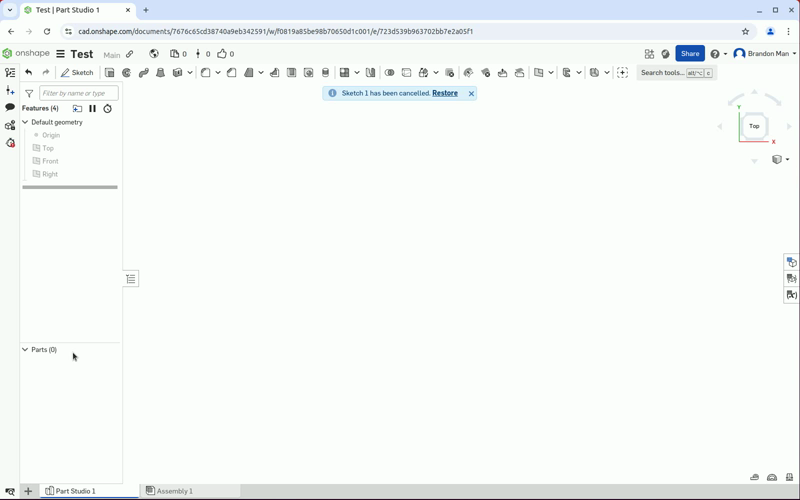
key(up)
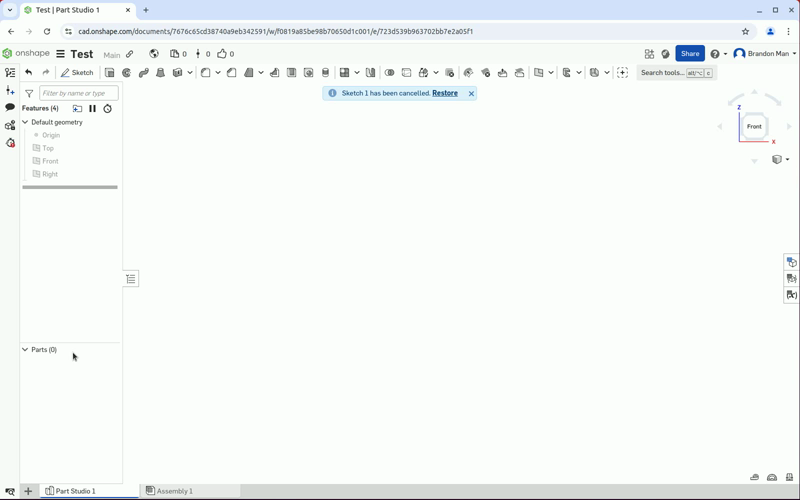
key_up(shift)
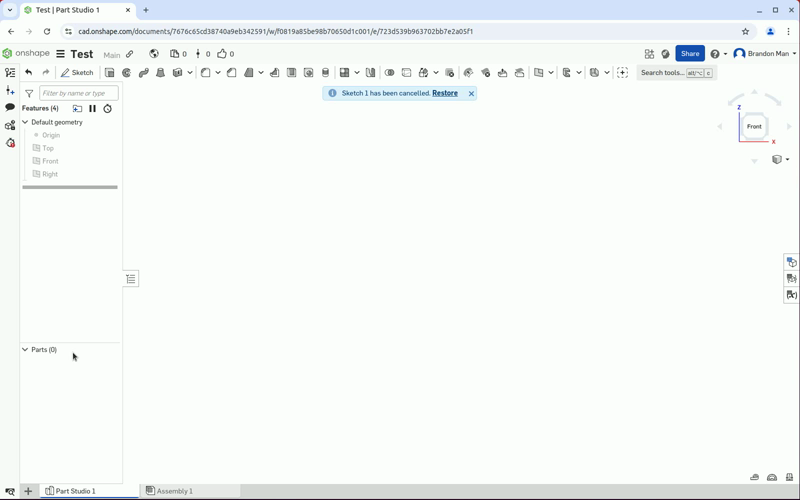
mouse_move(73, 352)
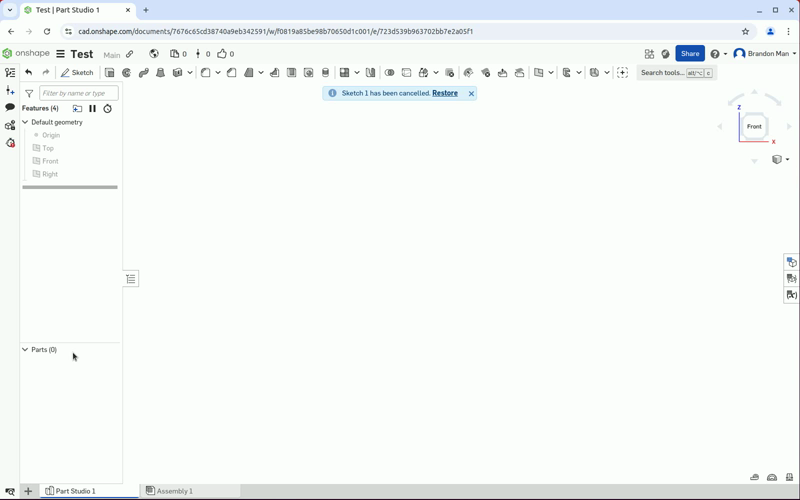
key(shift+y)
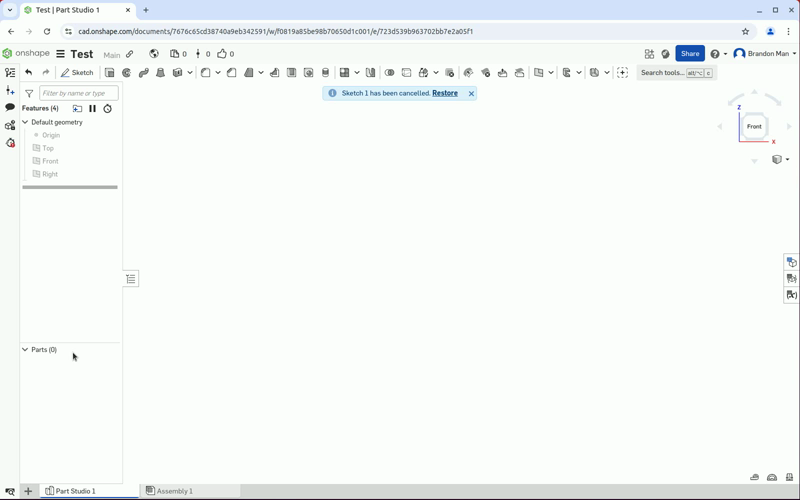
key(shift+s)
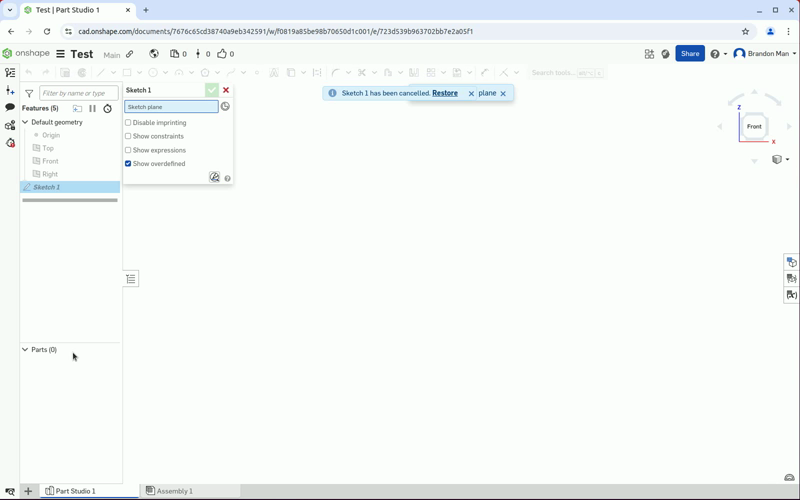
mouse_move(73, 163)
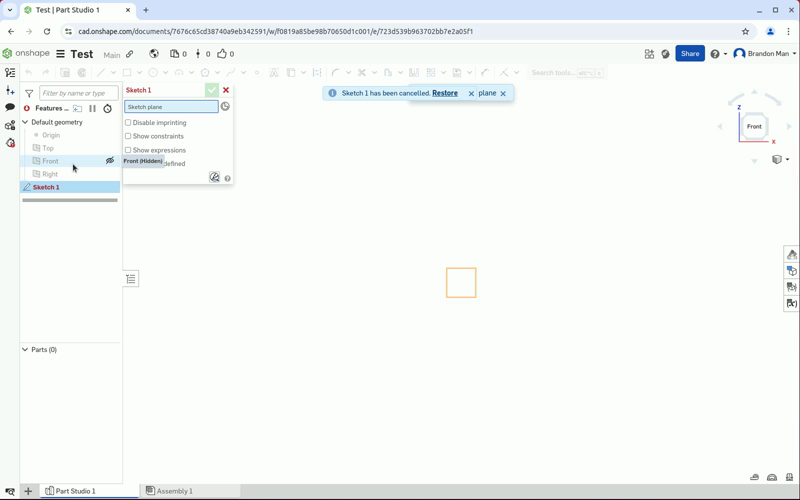
click(73, 163)
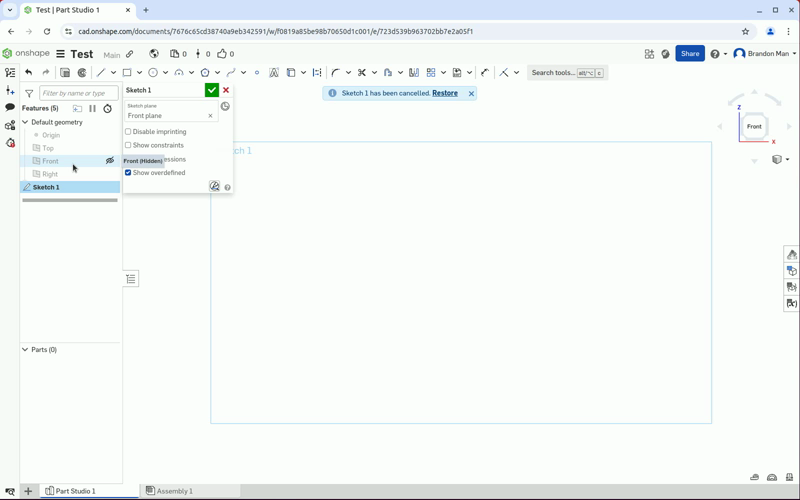
mouse_move(73, 352)
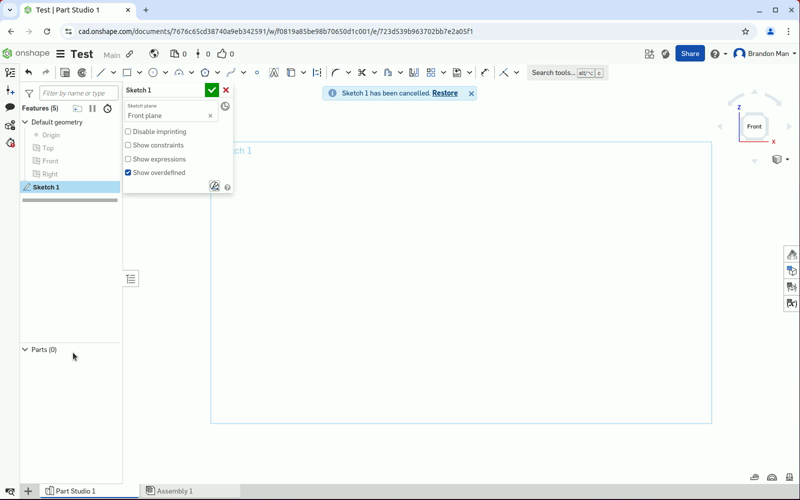
key(y)
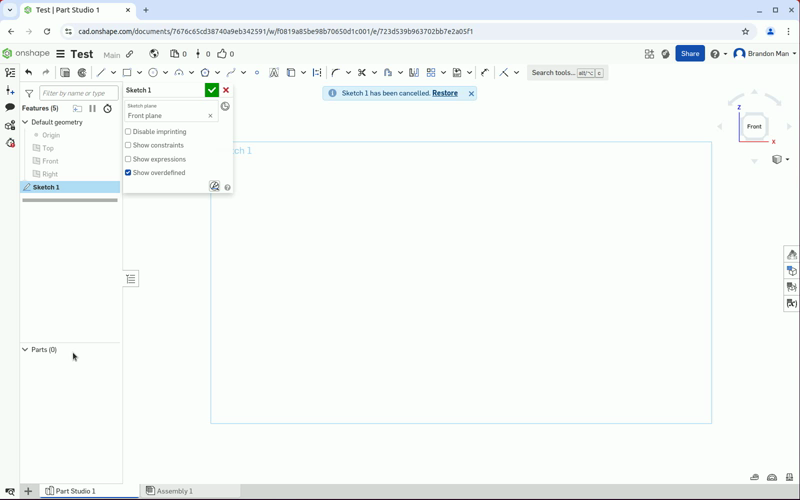
key(l)
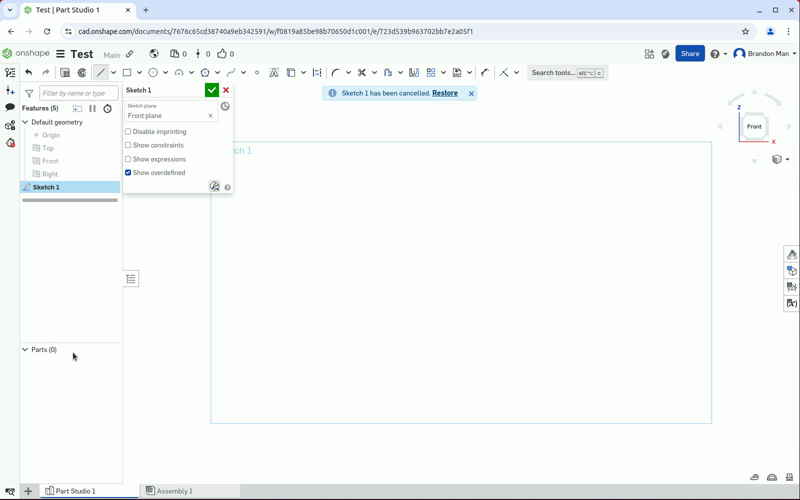
key_down(shift)
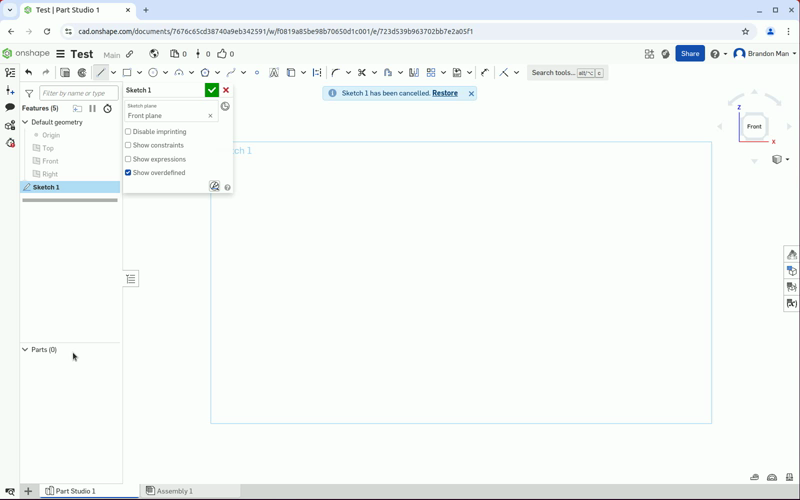
mouse_move(460, 282)
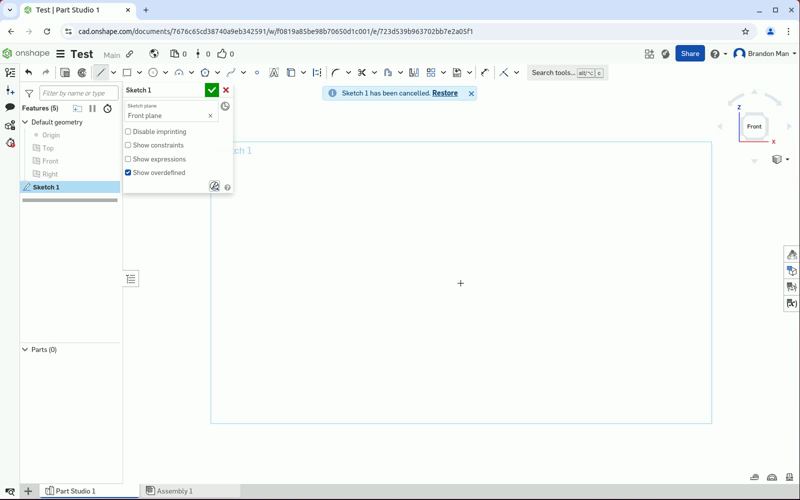
click(460, 282)
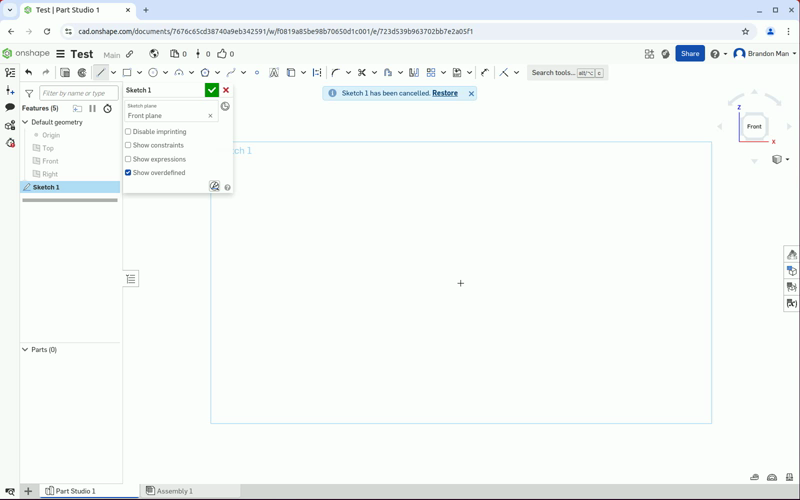
key_up(shift)
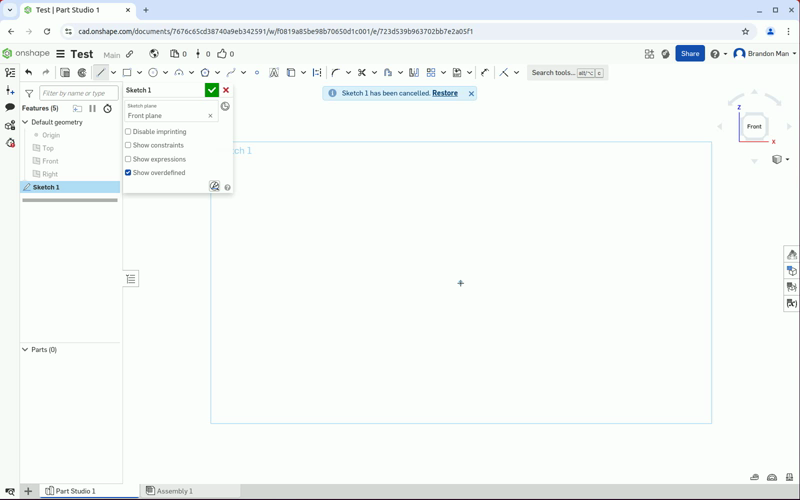
key_down(shift)
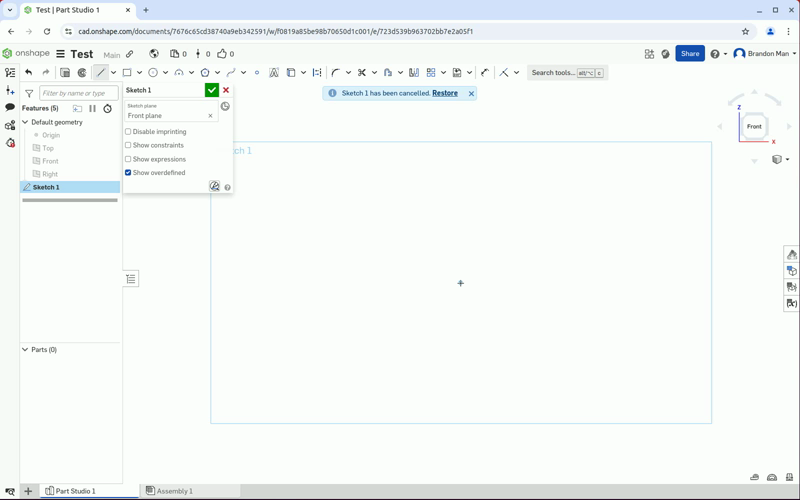
mouse_move(573, 282)
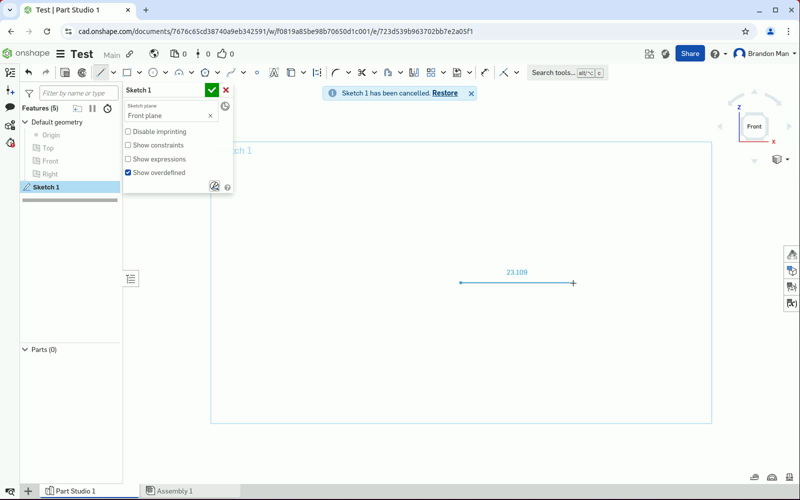
click(573, 282)
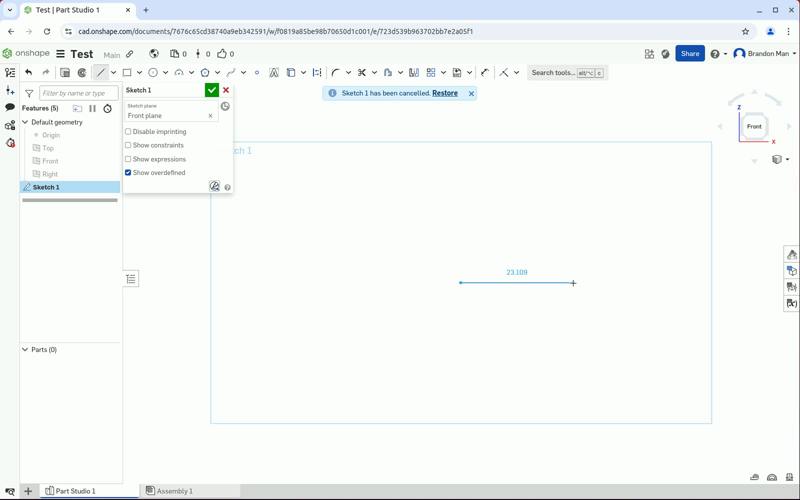
key_up(shift)
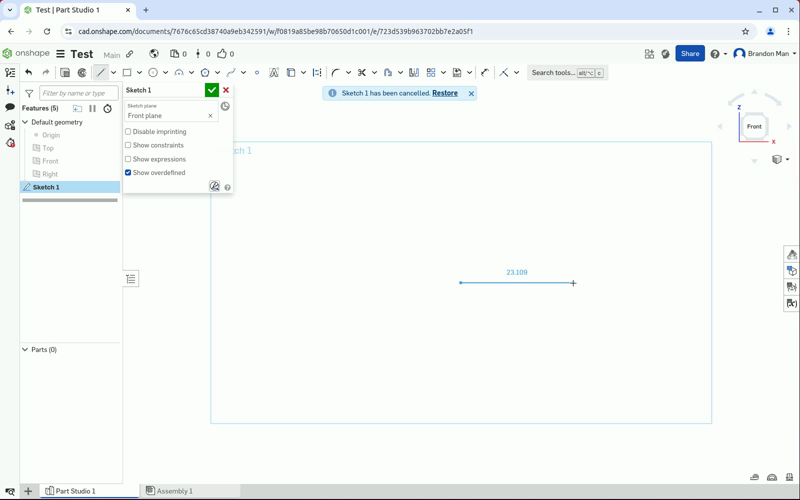
key_down(shift)
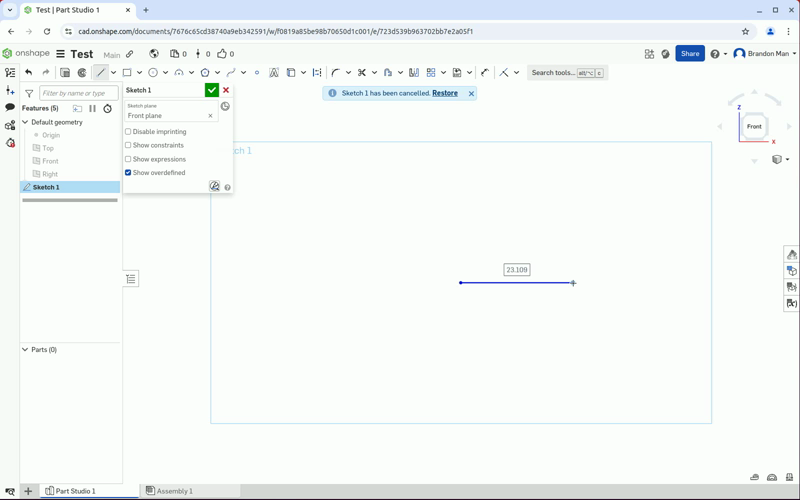
mouse_move(589, 282)
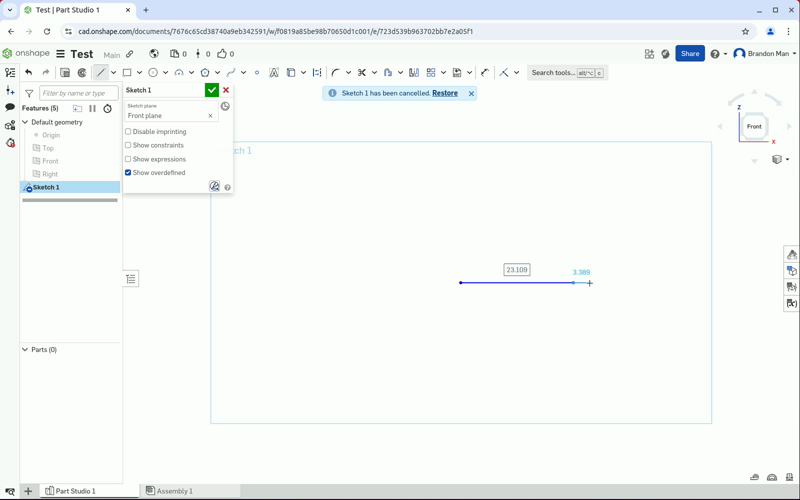
mouse_move(542, 236)
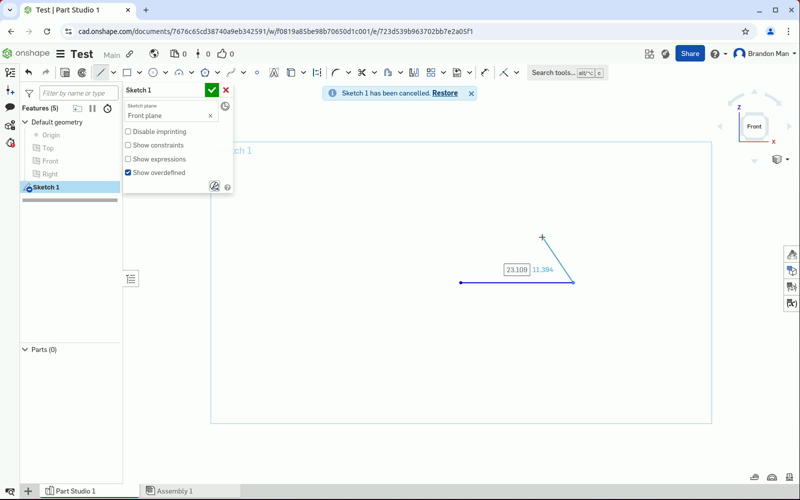
click(542, 236)
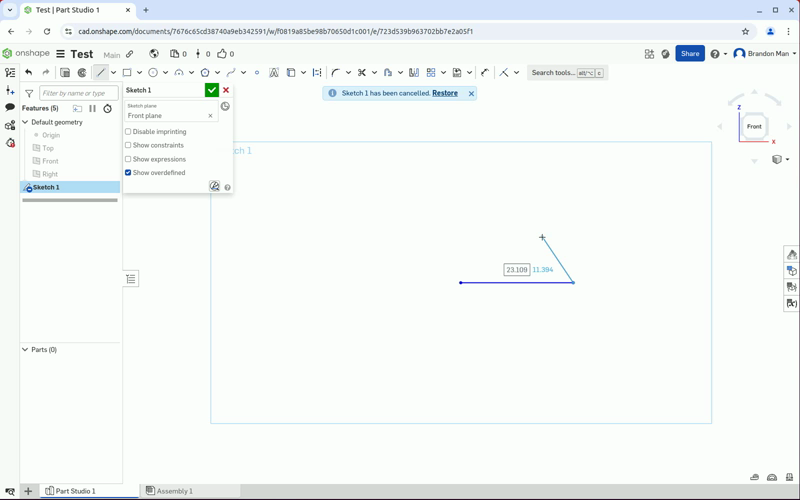
key_up(shift)
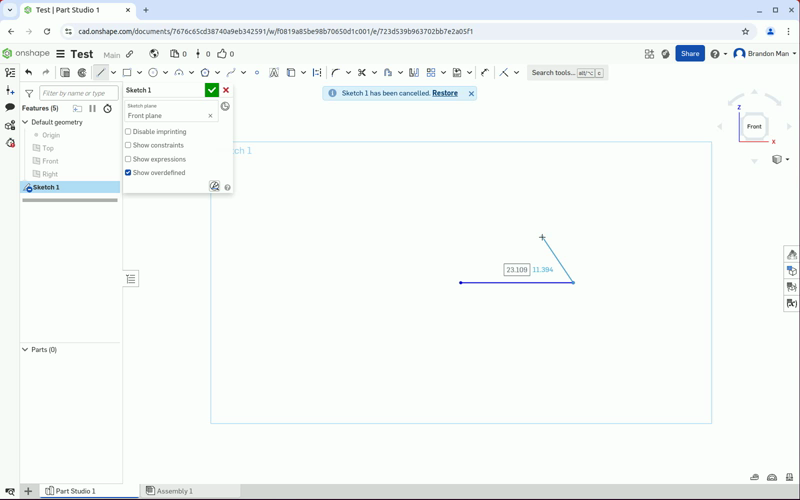
key_down(shift)
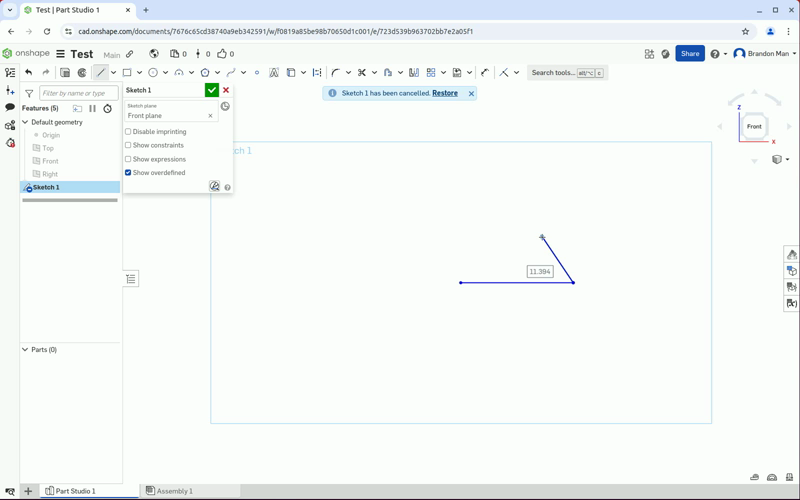
mouse_move(460, 236)
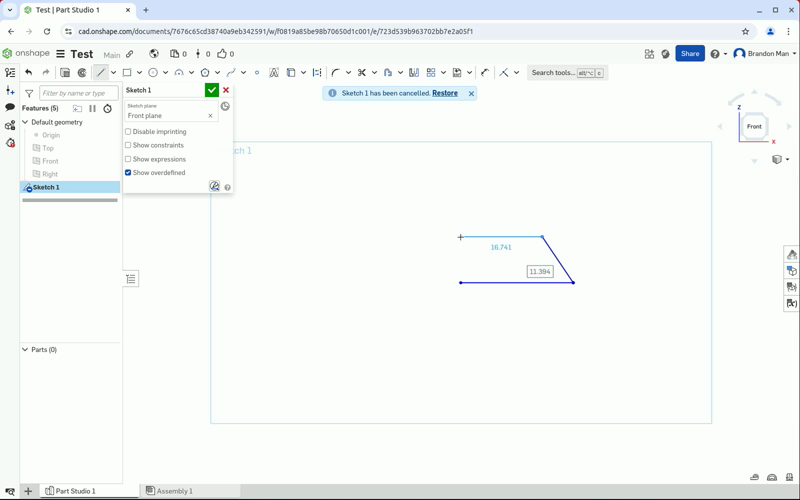
click(460, 236)
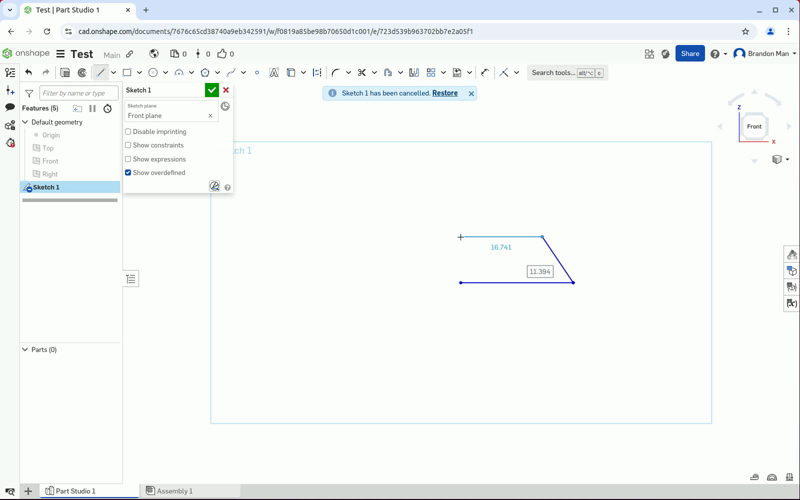
key_up(shift)
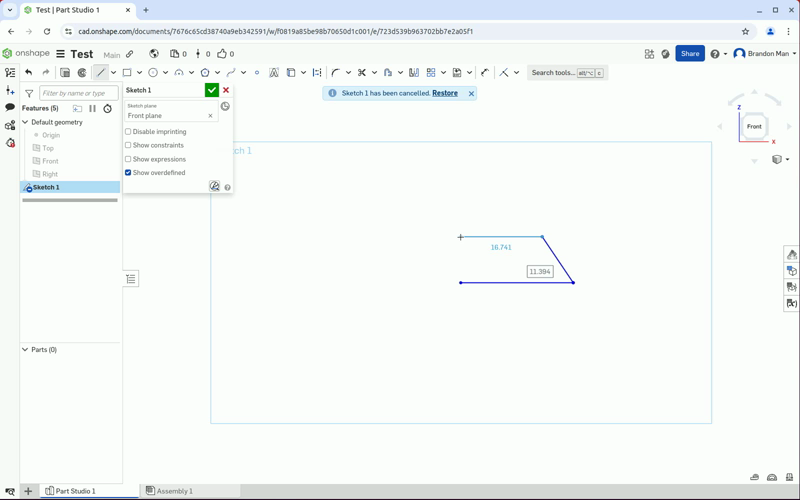
mouse_move(490, 236)
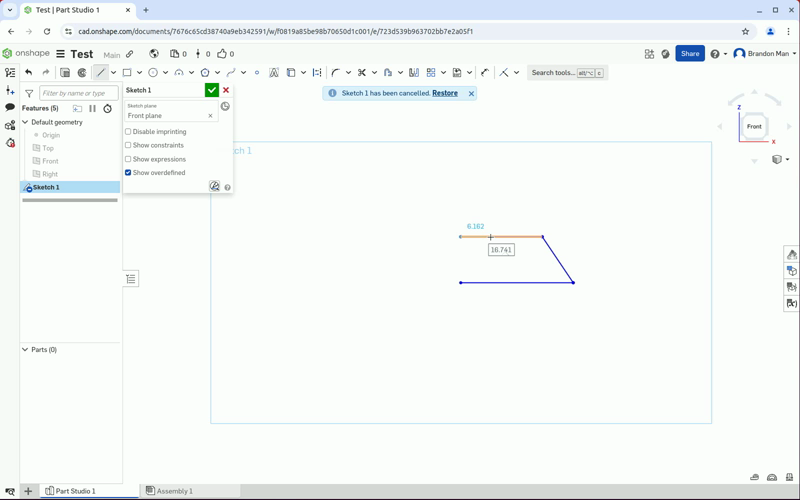
key_down(shift)
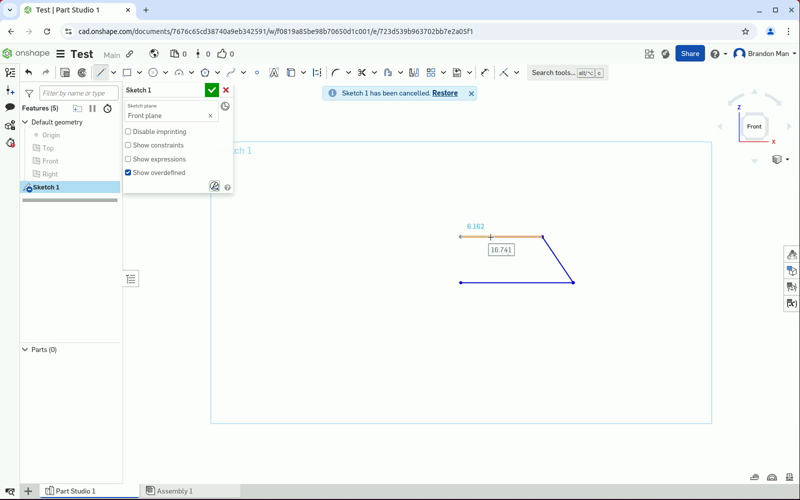
mouse_move(460, 282)
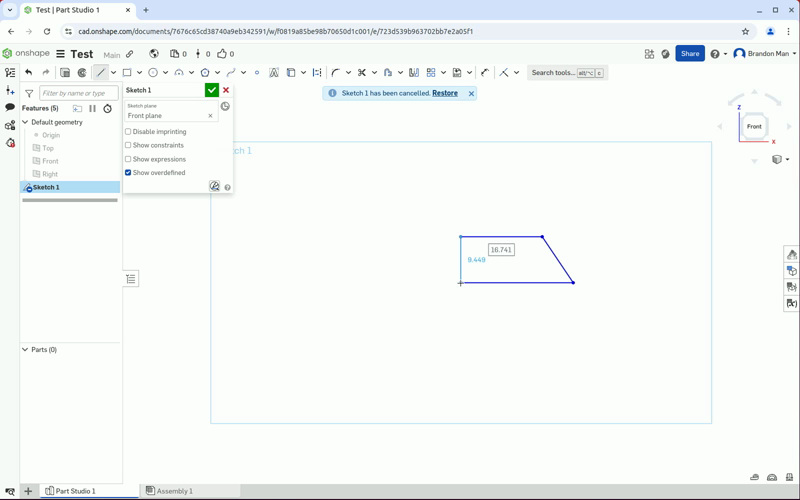
key_up(shift)
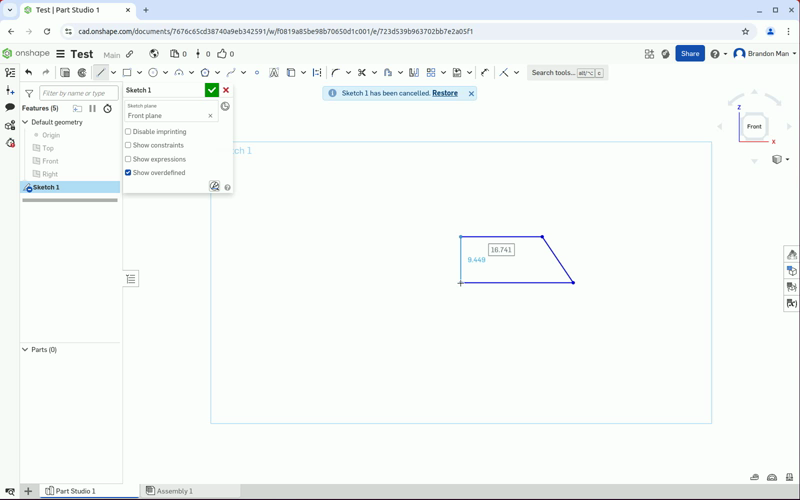
click(460, 282)
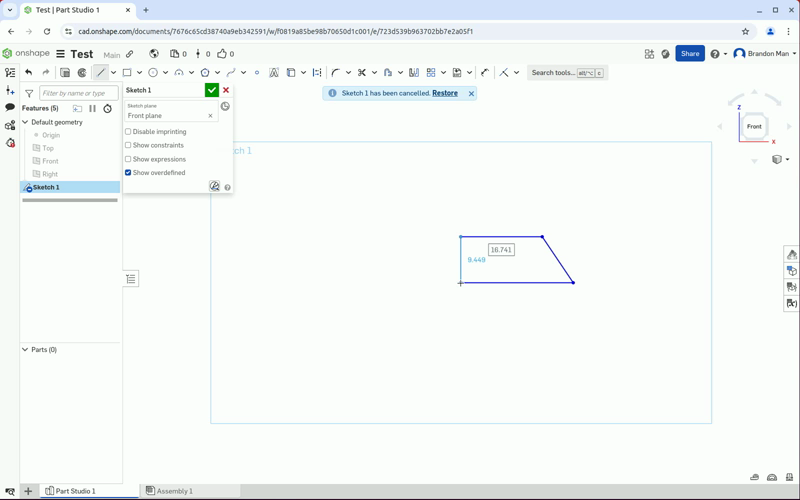
key(esc)
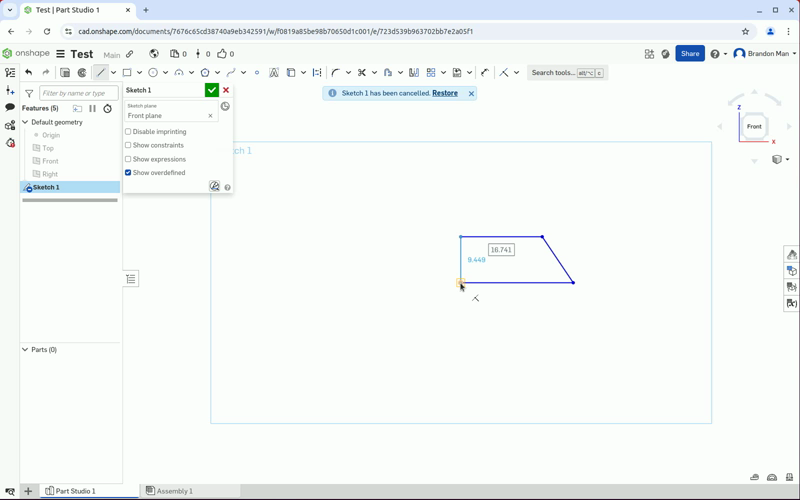
mouse_move(484, 257)
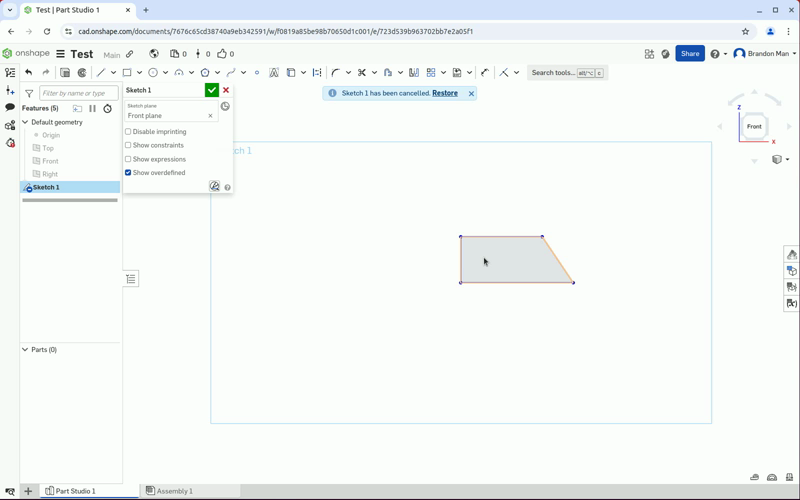
click(484, 257)
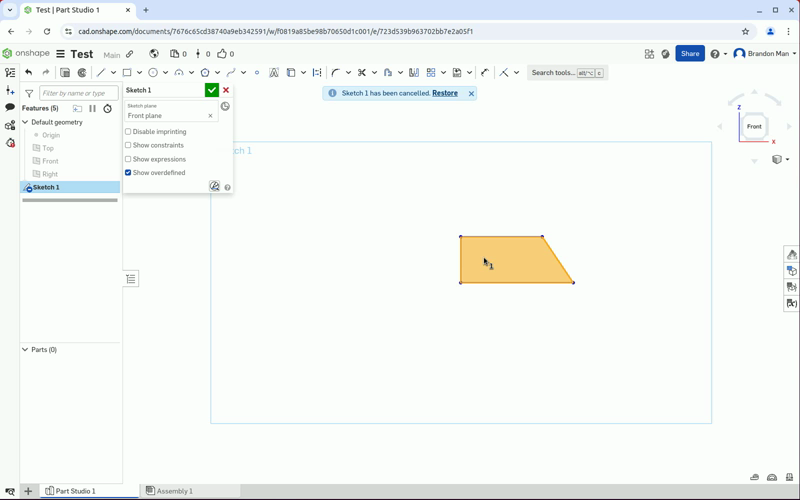
mouse_move(73, 352)
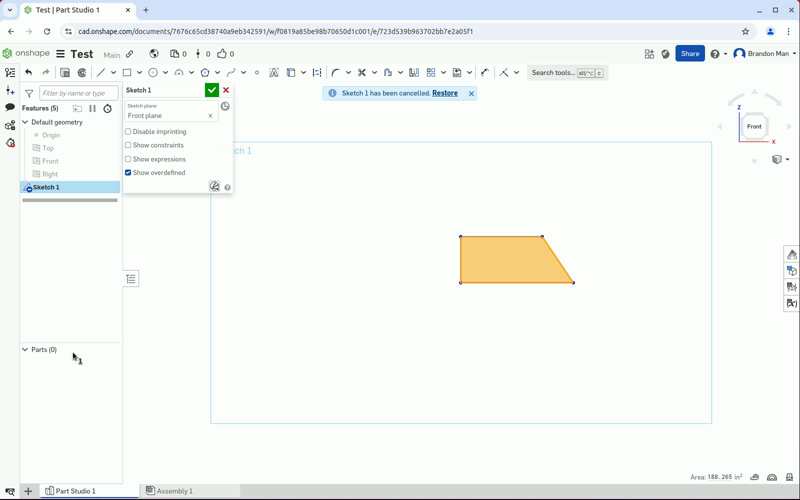
key(shift+y)
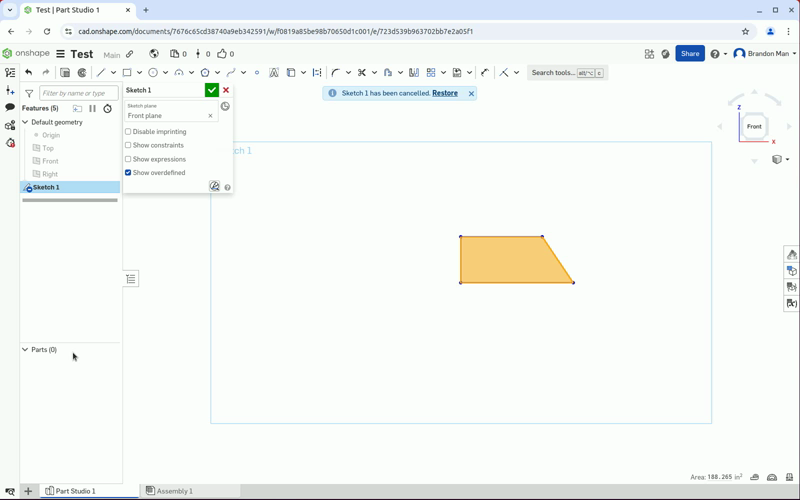
key(shift+e)
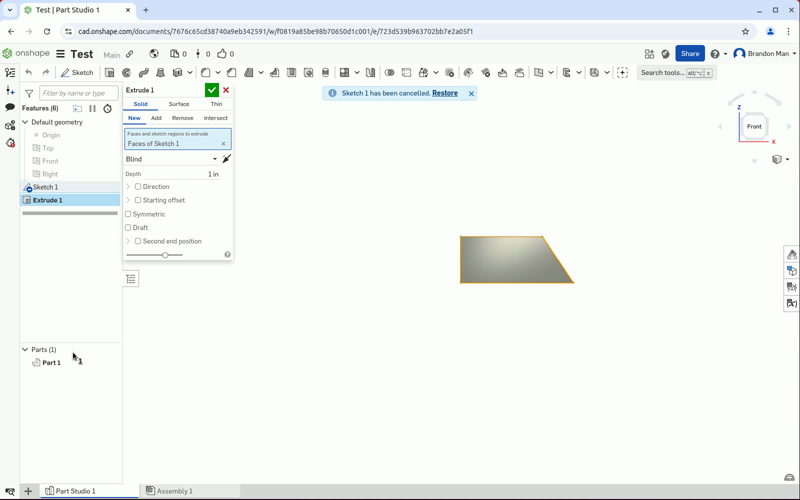
mouse_move(143, 106)
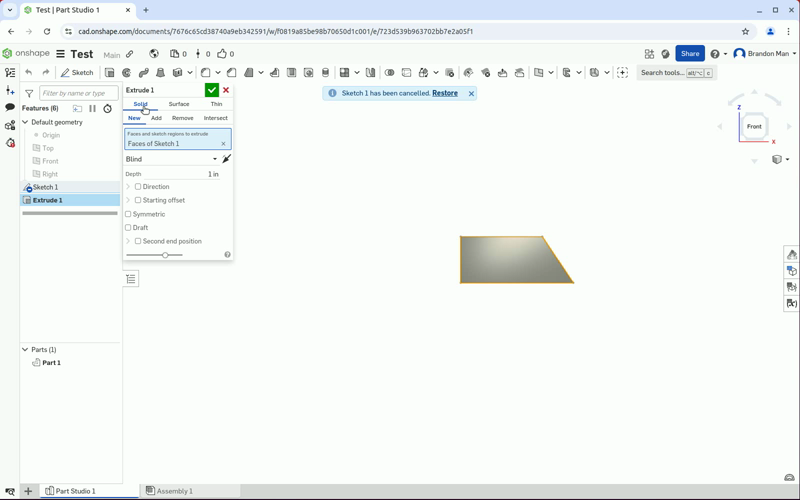
click(143, 106)
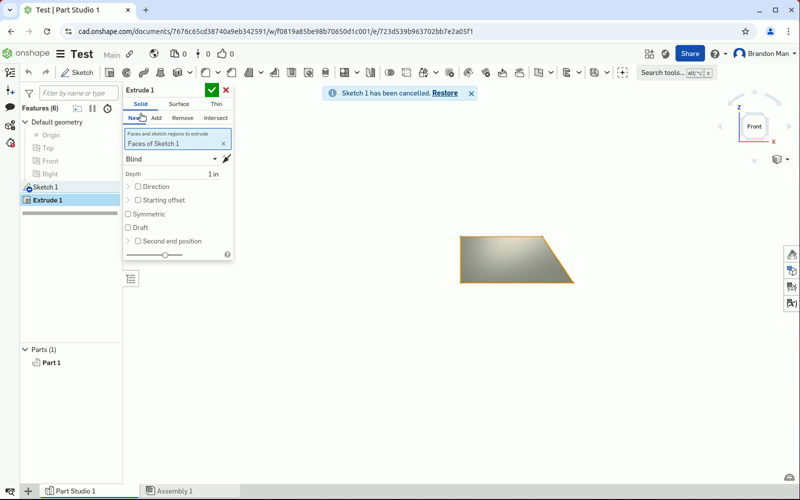
mouse_move(137, 120)
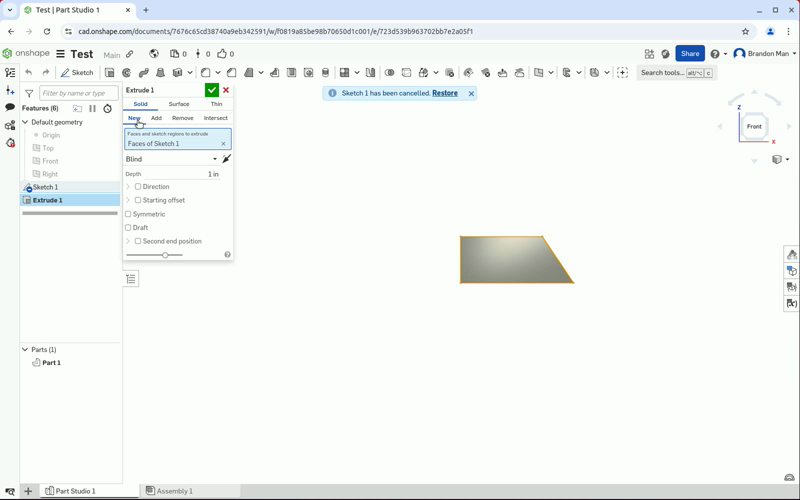
click(137, 120)
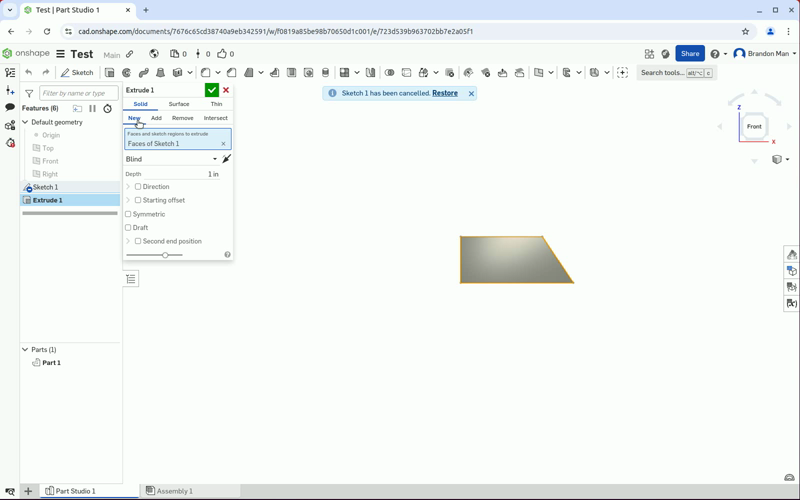
key(tab, 4)
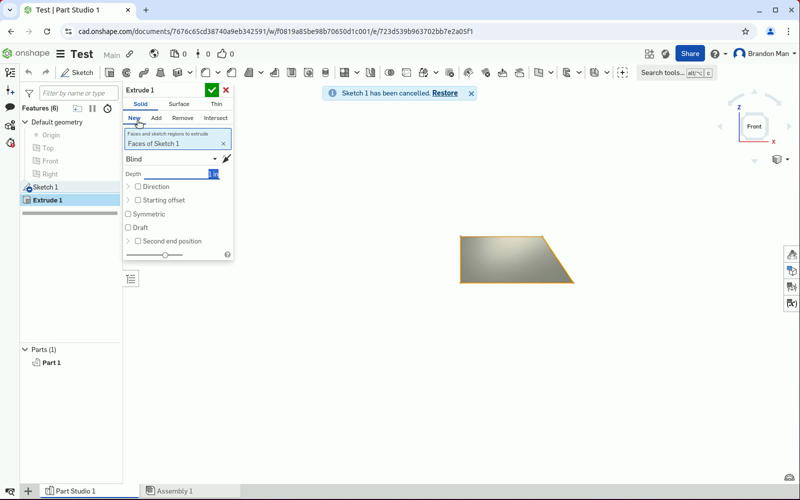
text(0.481)
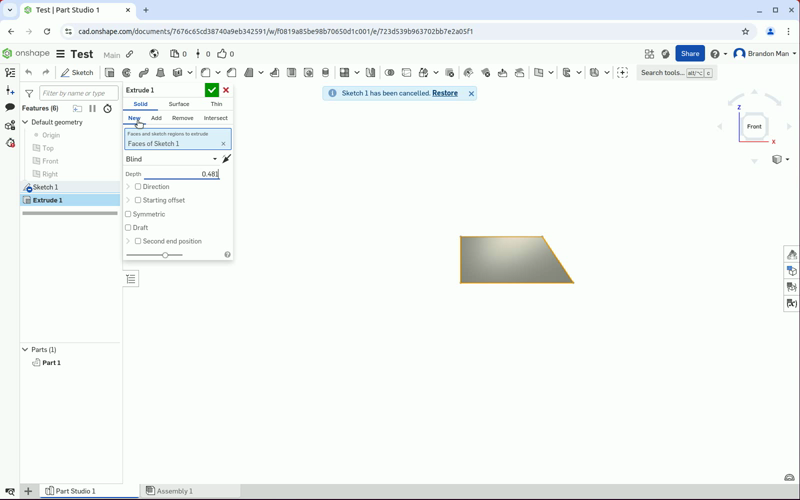
key(enter)
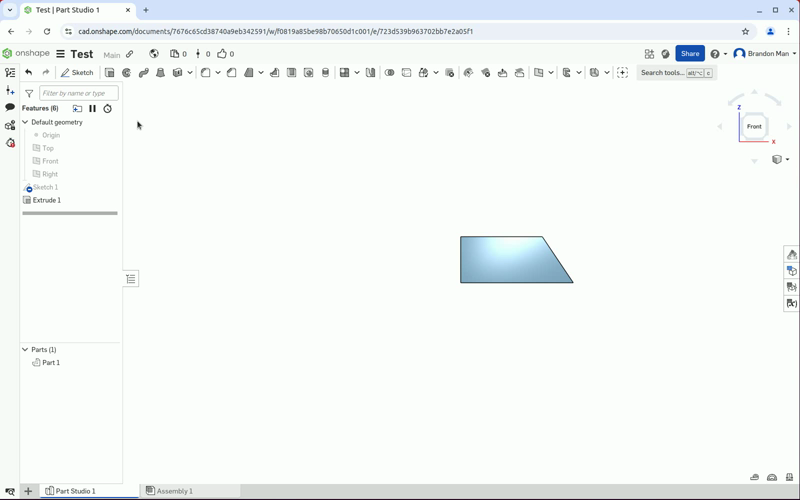
key(shift+h)
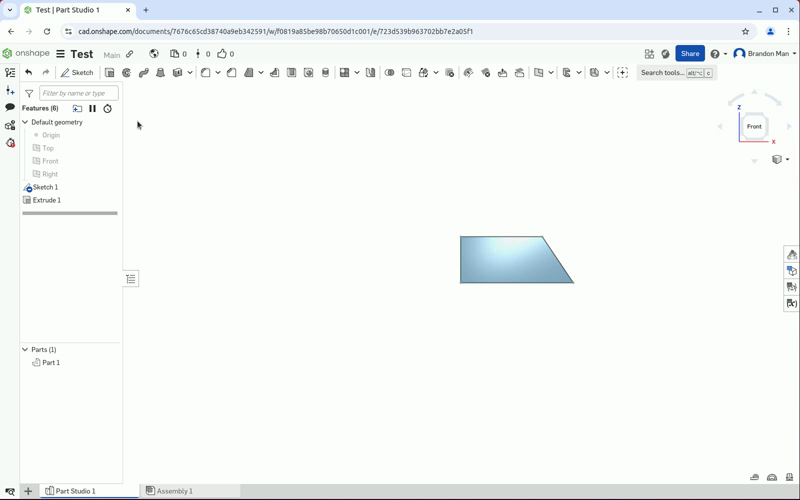
key(shift+h)
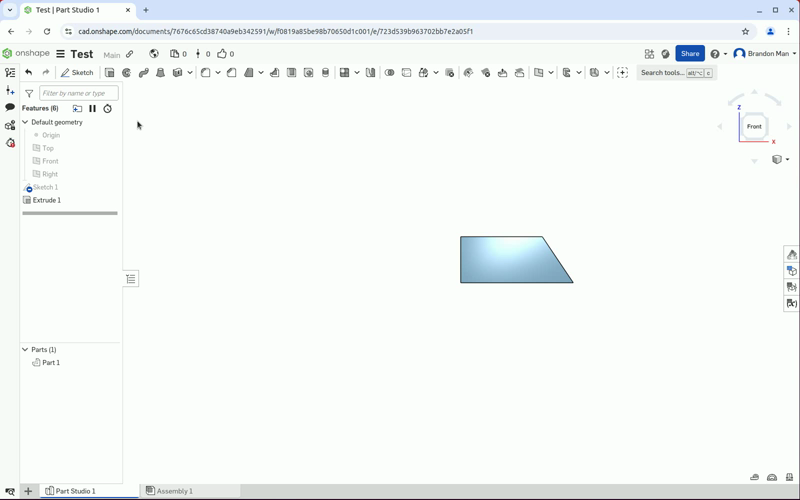
mouse_move(73, 189)
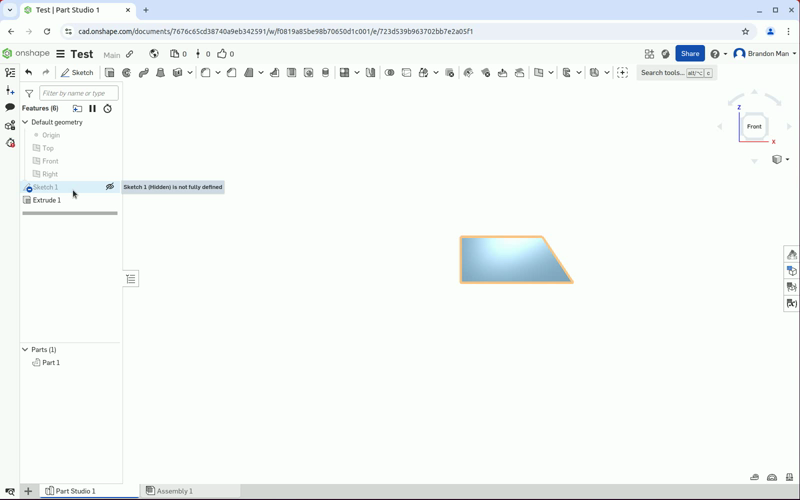
click(73, 189)
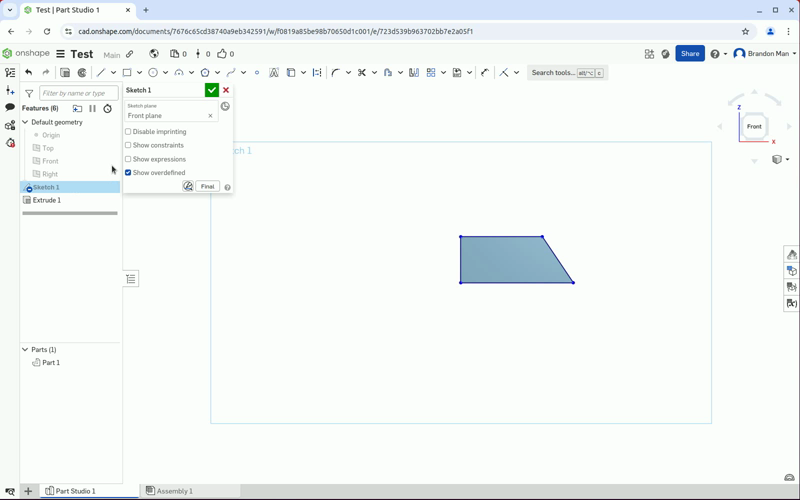
mouse_move(229, 92)
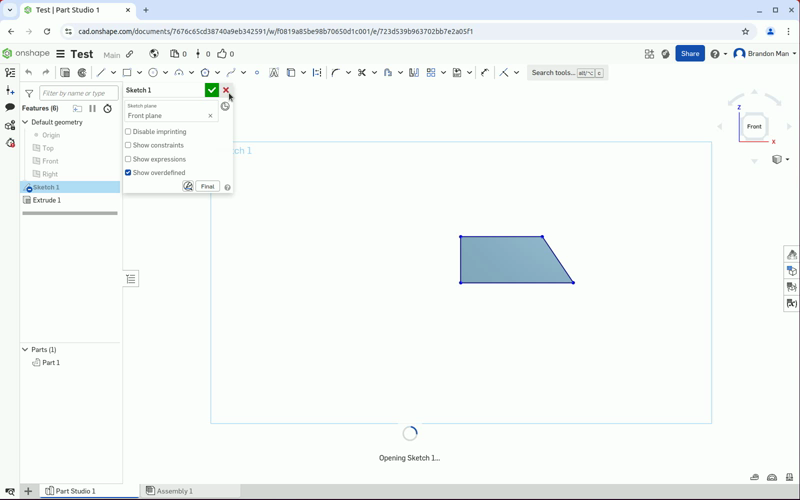
click(229, 92)
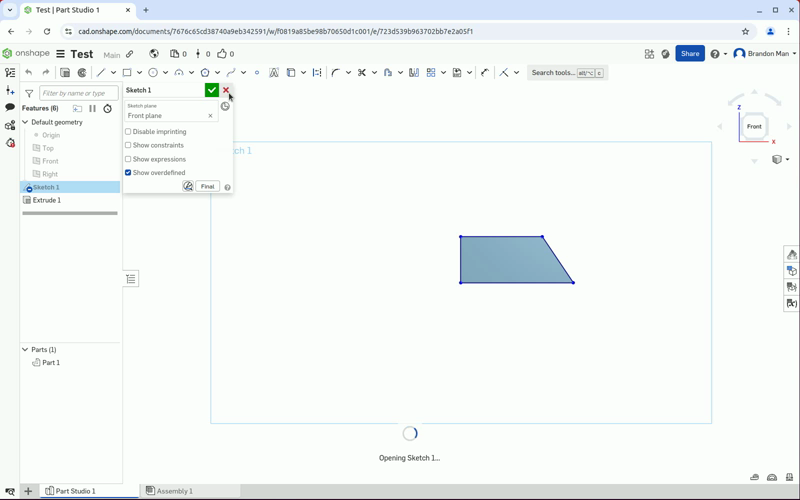
key(shift+s)
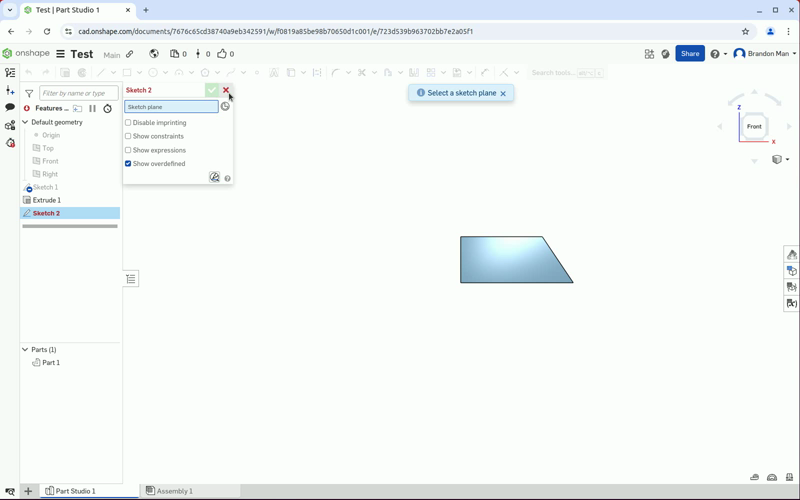
mouse_move(73, 163)
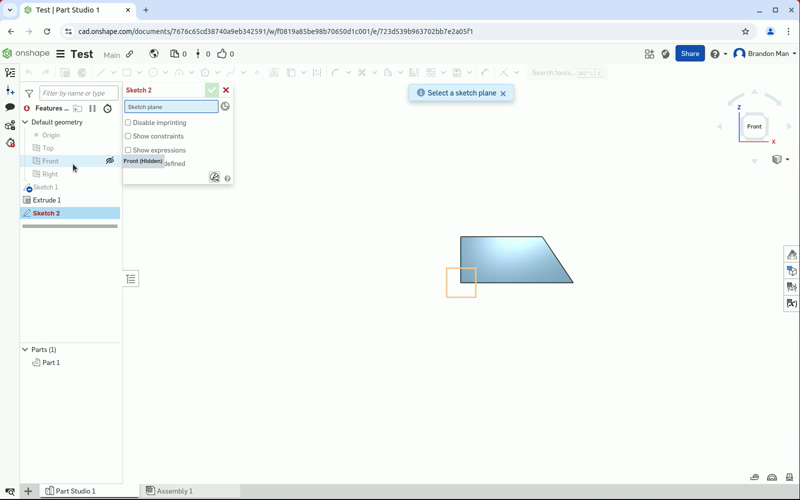
click(73, 163)
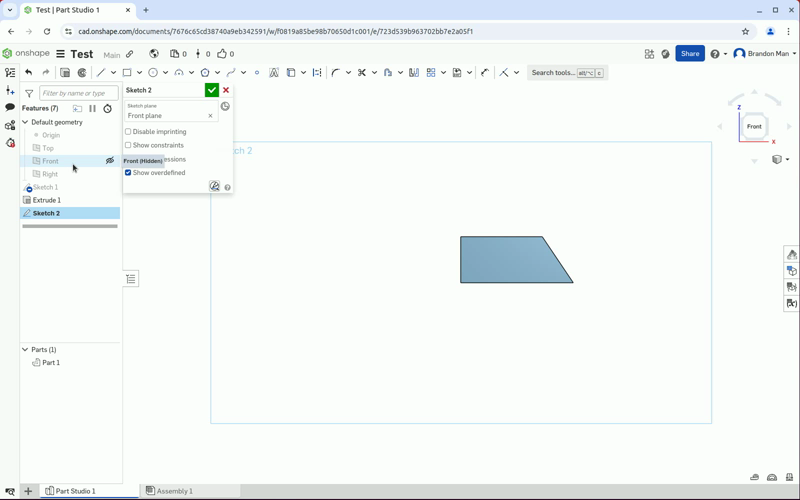
mouse_move(73, 352)
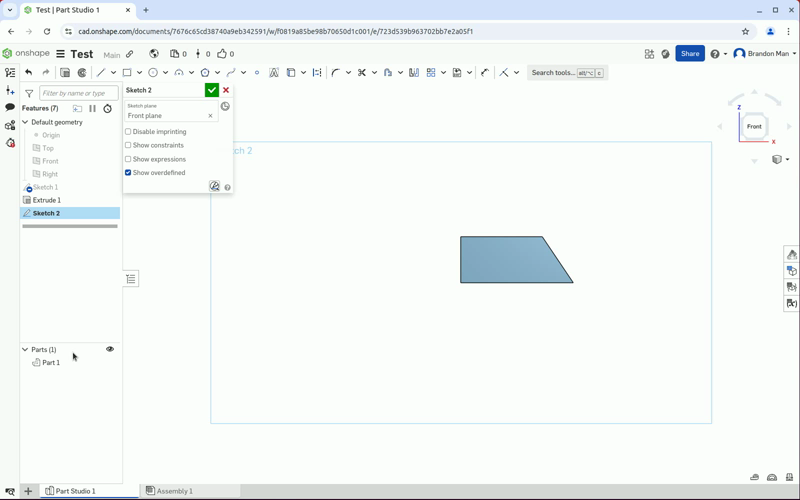
key(y)
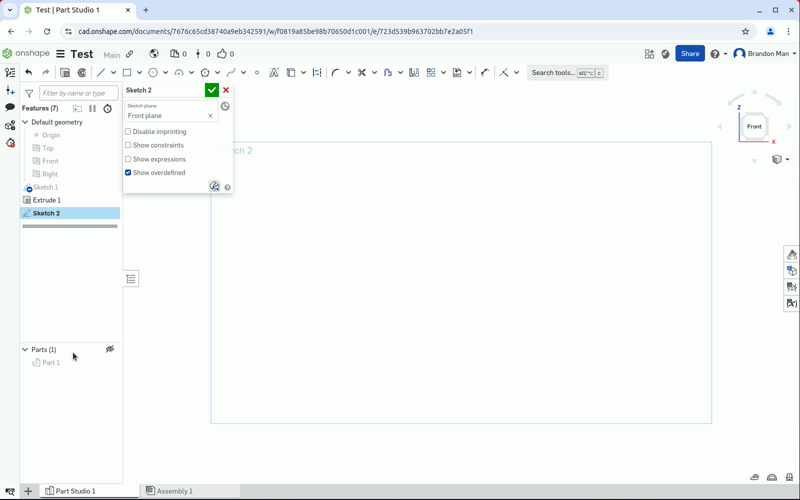
key(l)
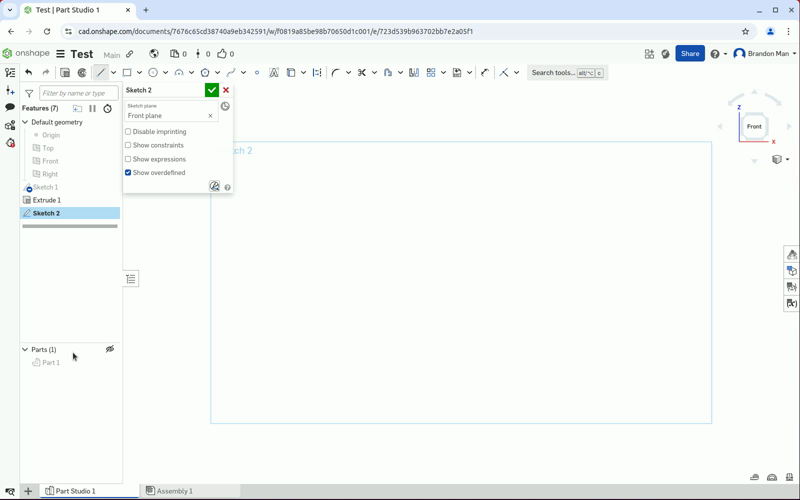
key_down(shift)
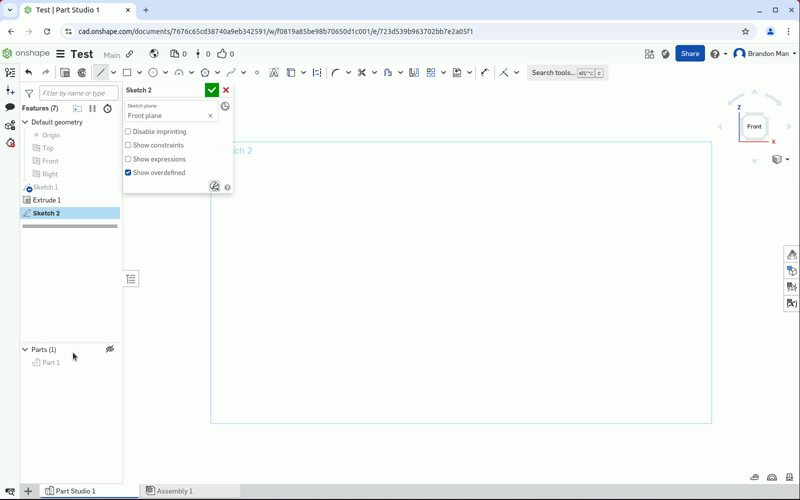
mouse_move(460, 282)
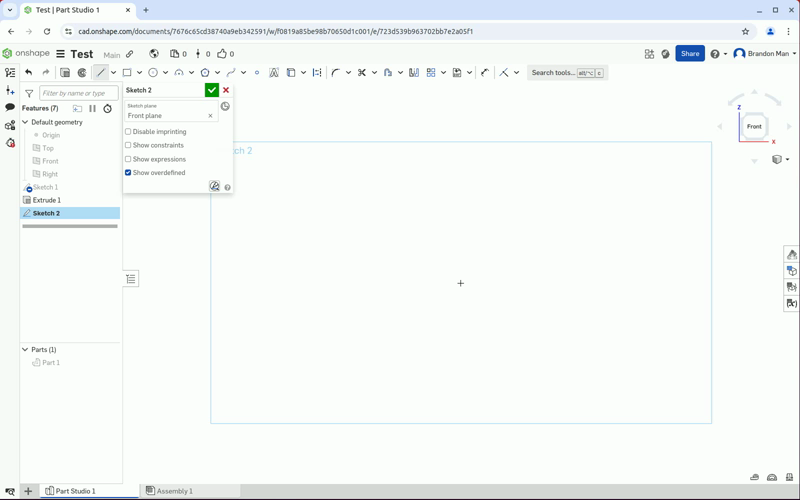
click(460, 282)
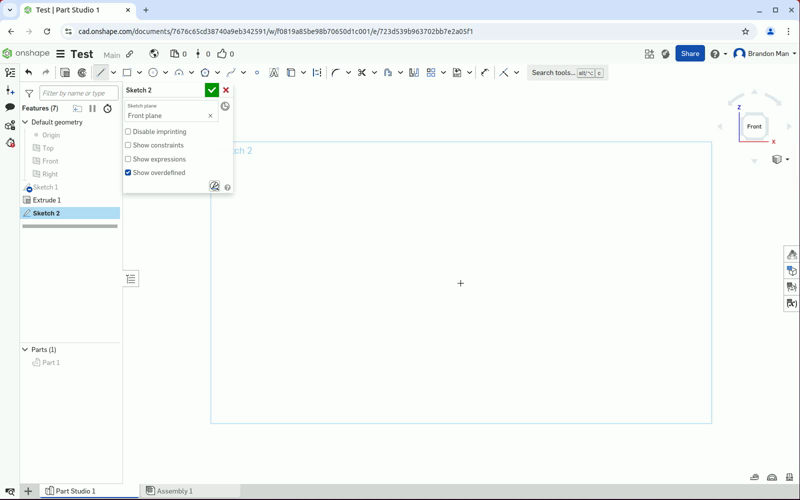
key_up(shift)
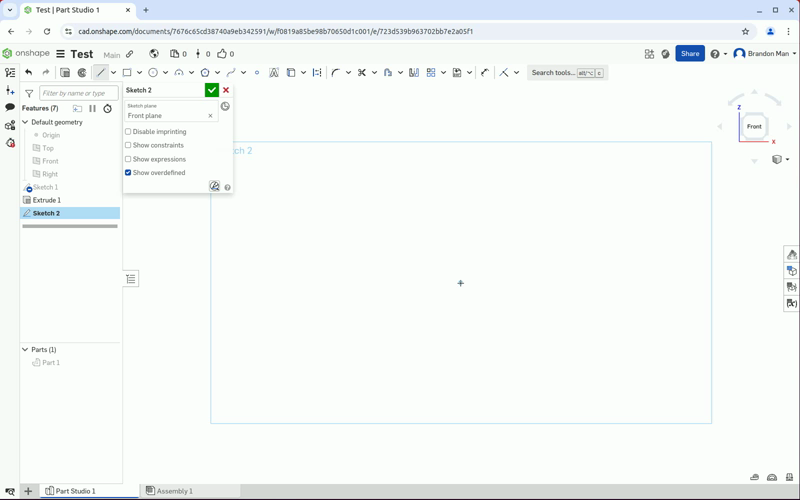
key_down(shift)
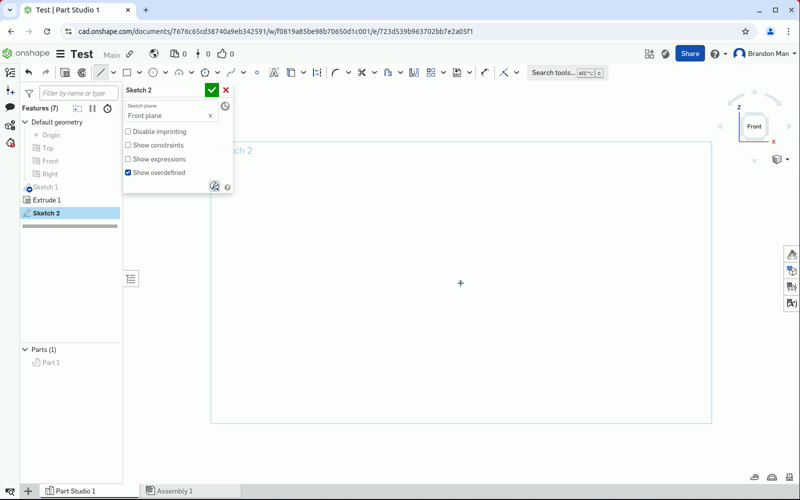
mouse_move(573, 282)
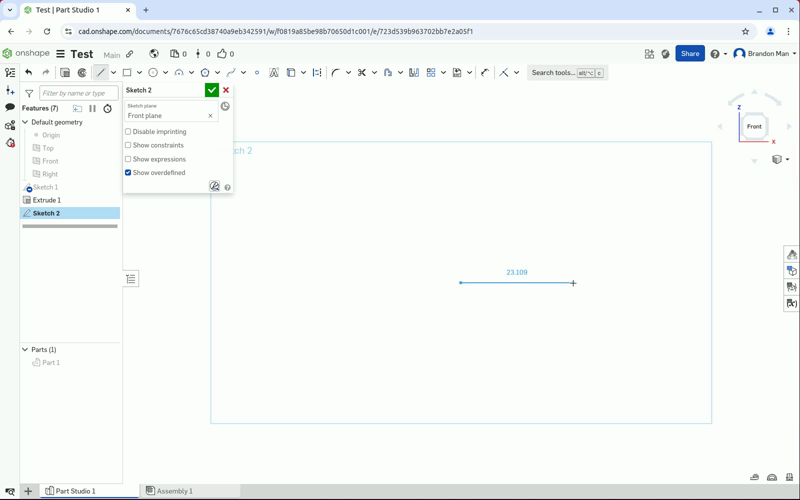
click(573, 282)
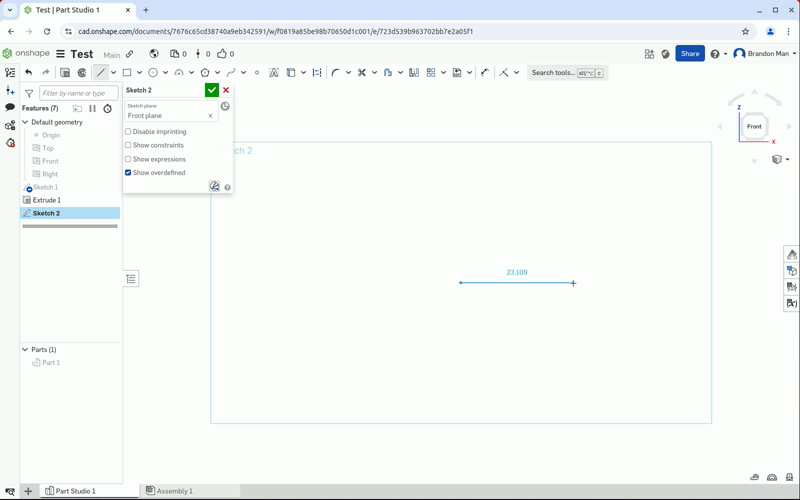
key_up(shift)
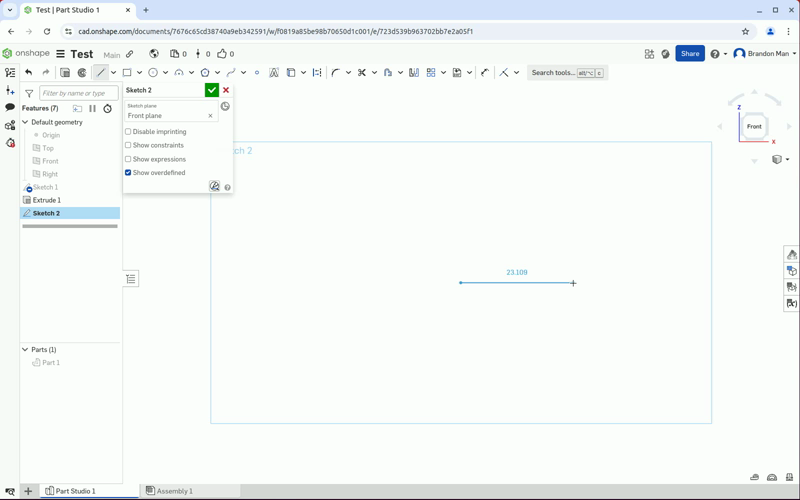
key_down(shift)
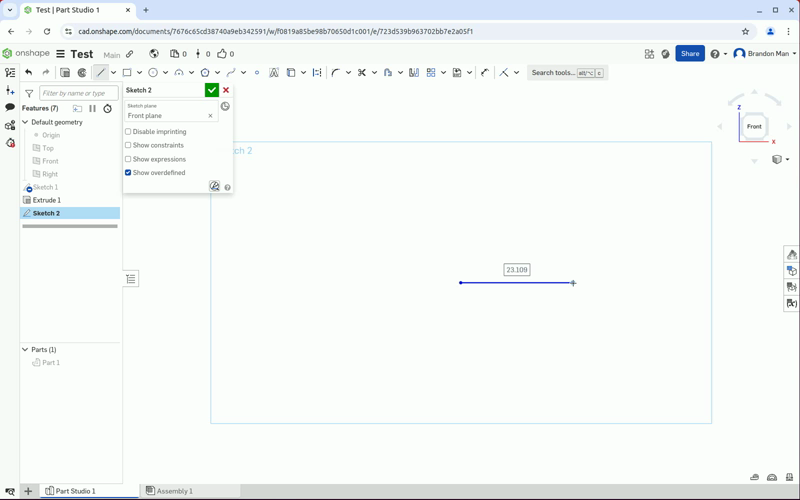
mouse_move(589, 282)
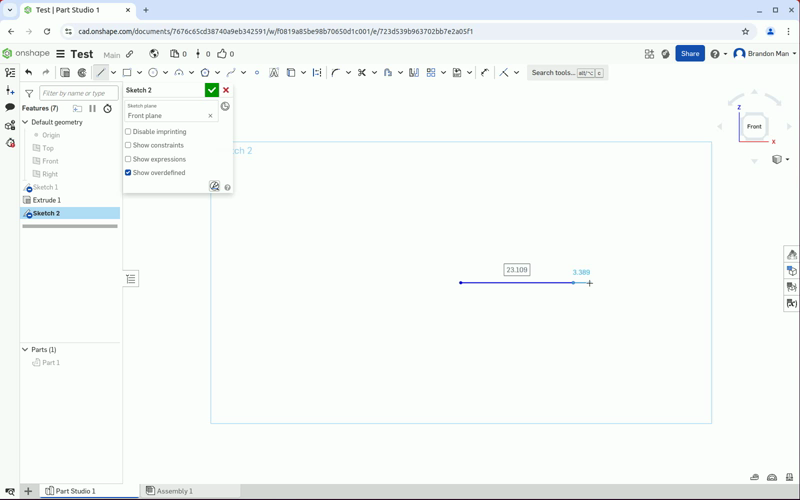
mouse_move(542, 236)
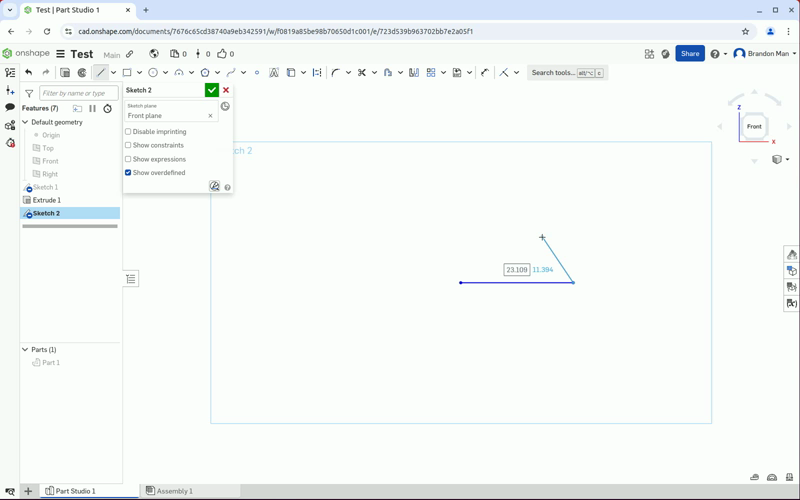
click(542, 236)
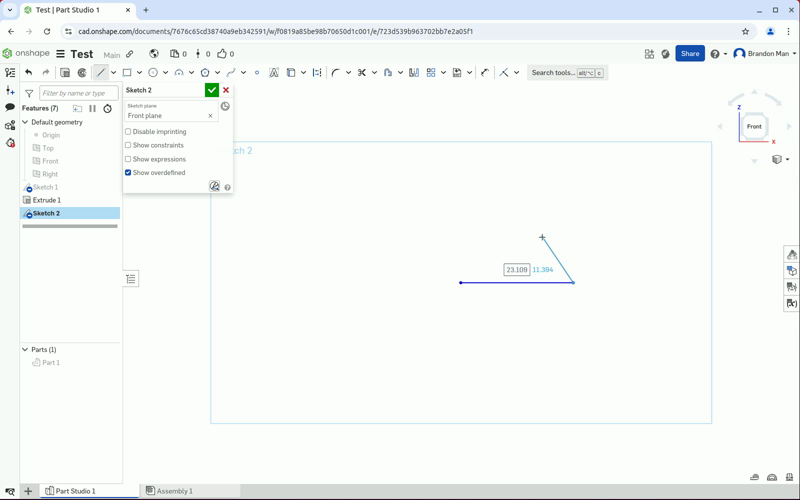
key_up(shift)
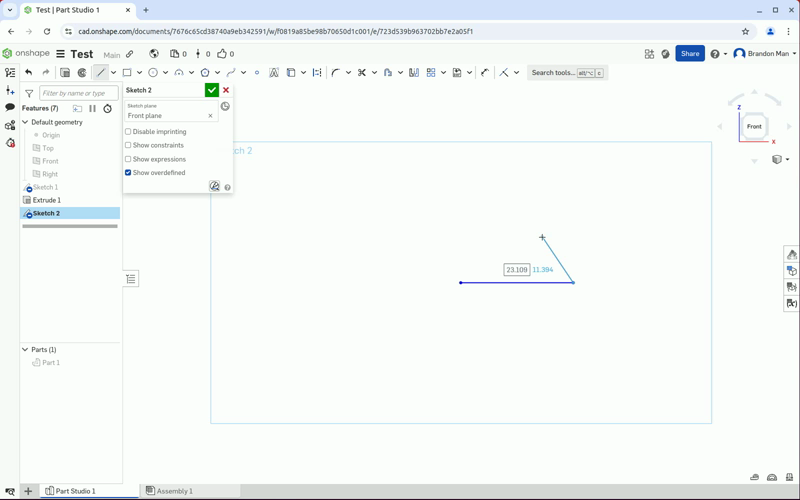
key_down(shift)
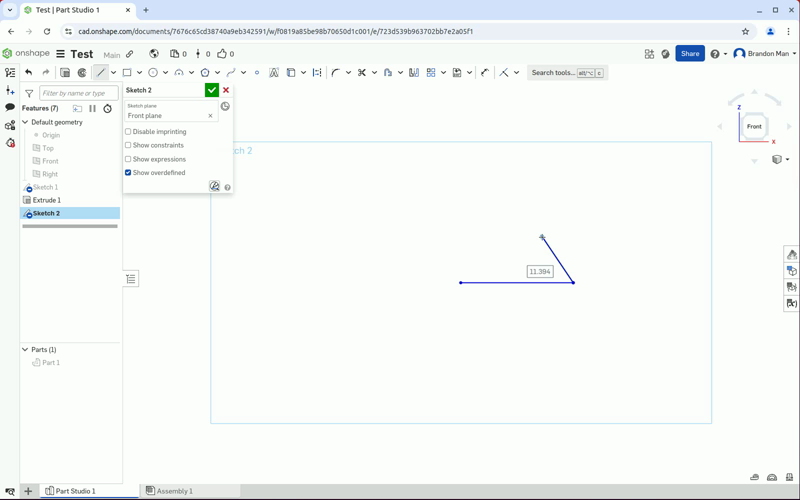
mouse_move(460, 236)
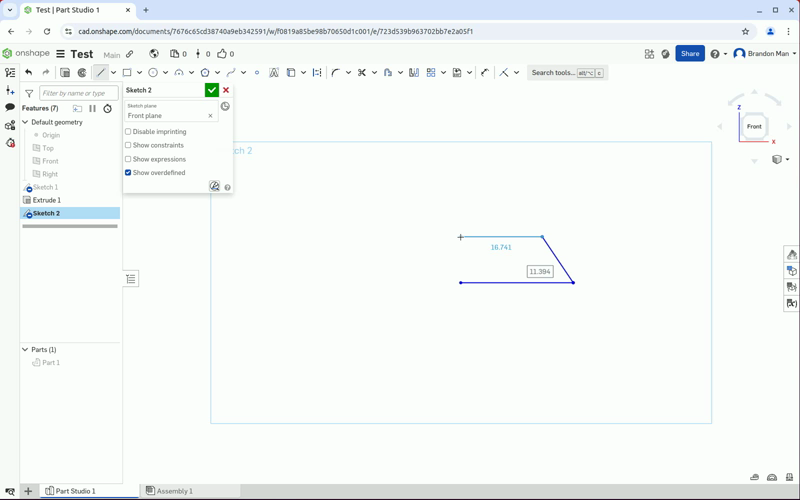
click(460, 236)
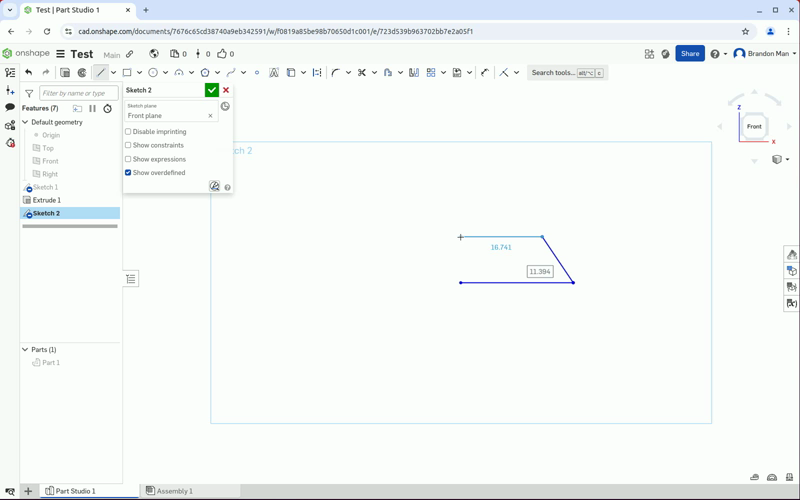
key_up(shift)
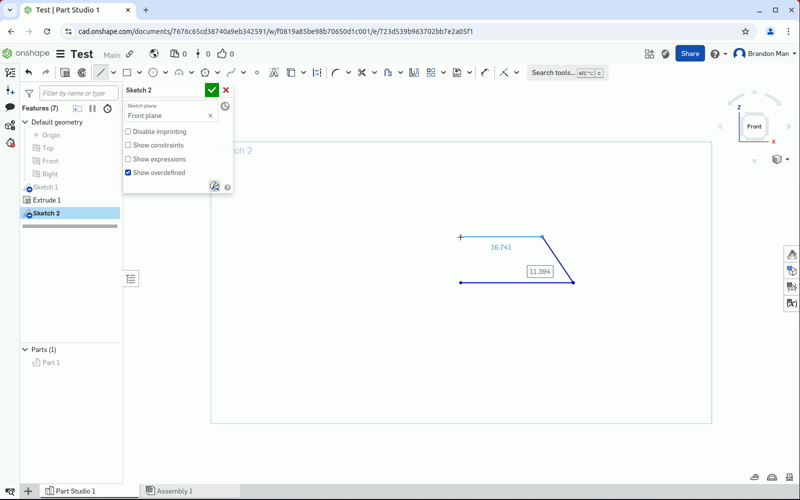
mouse_move(490, 236)
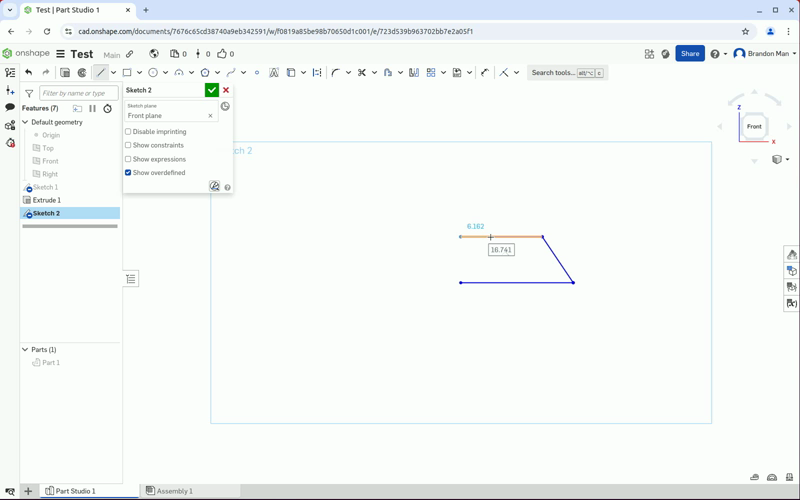
key_down(shift)
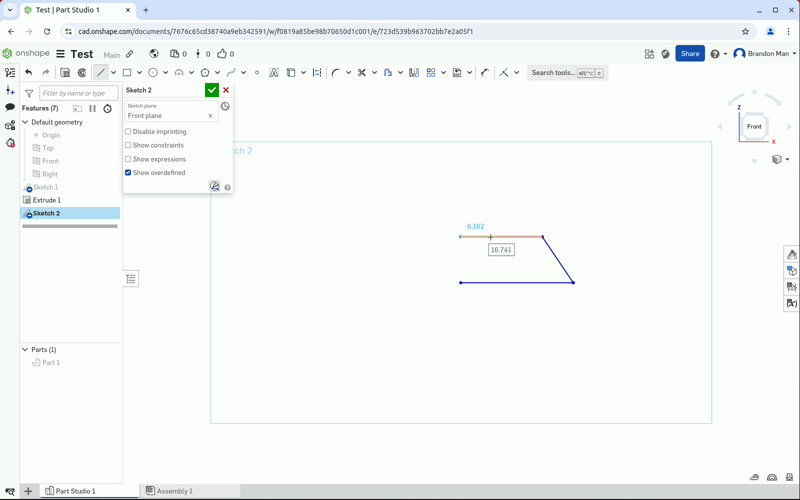
mouse_move(460, 282)
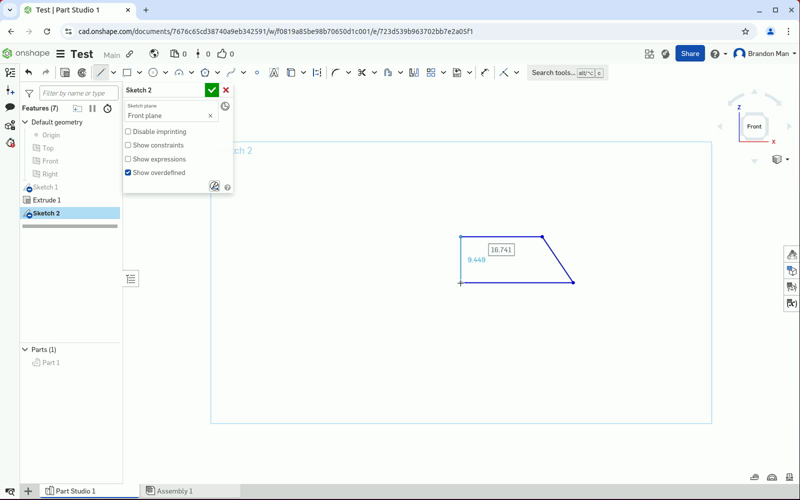
key_up(shift)
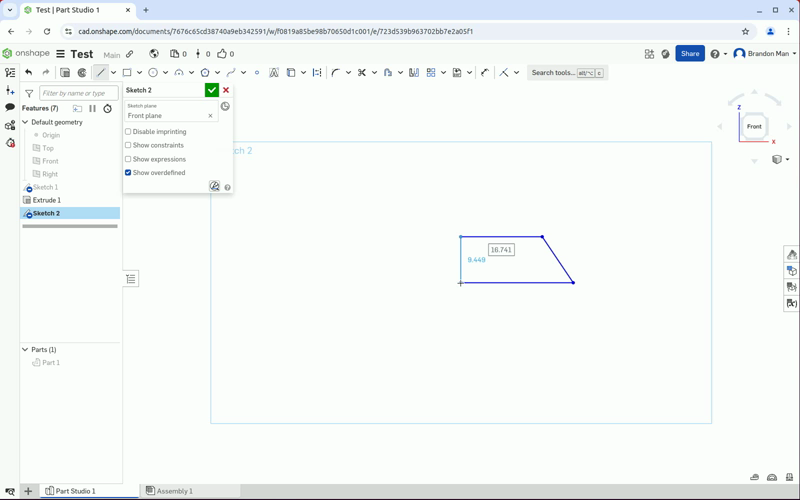
click(460, 282)
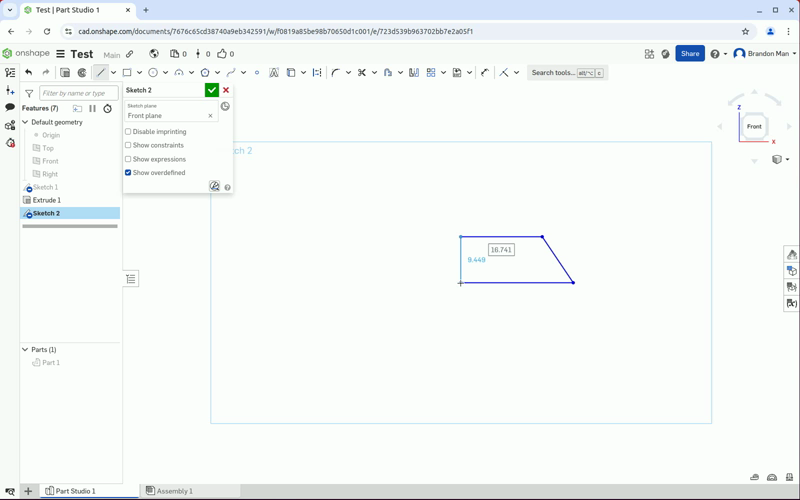
key(esc)
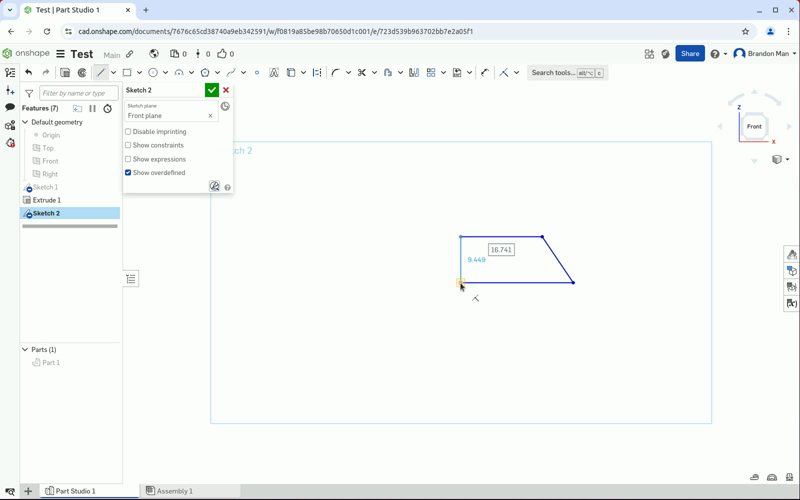
mouse_move(482, 260)
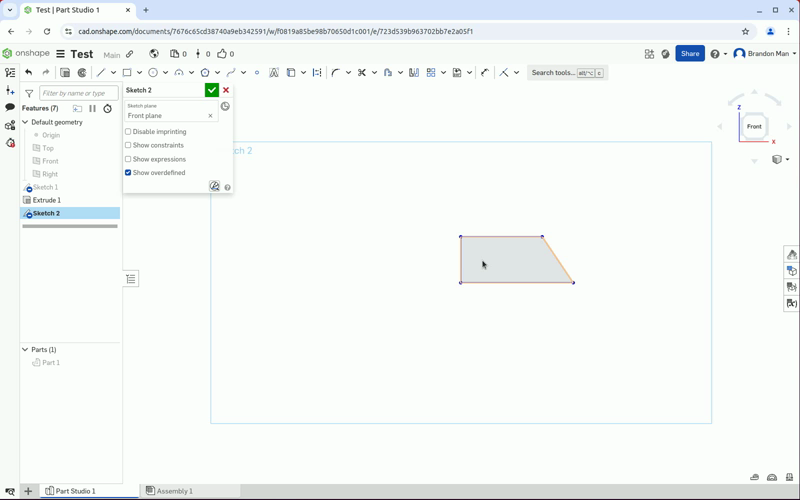
click(482, 260)
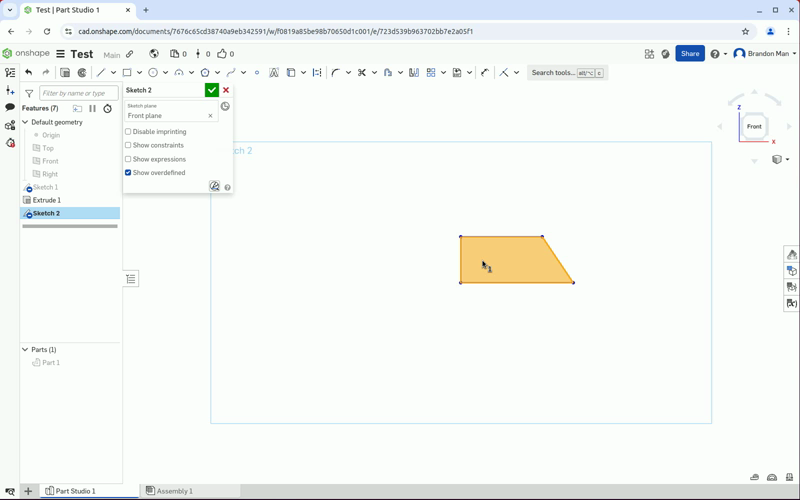
mouse_move(73, 352)
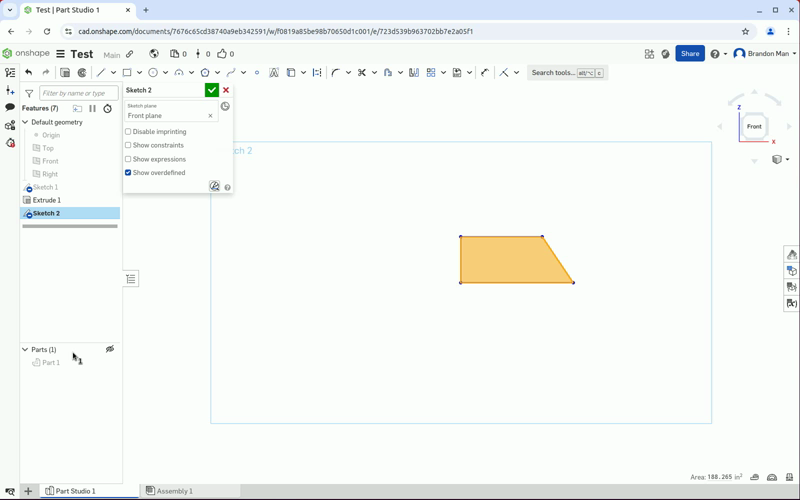
key(shift+y)
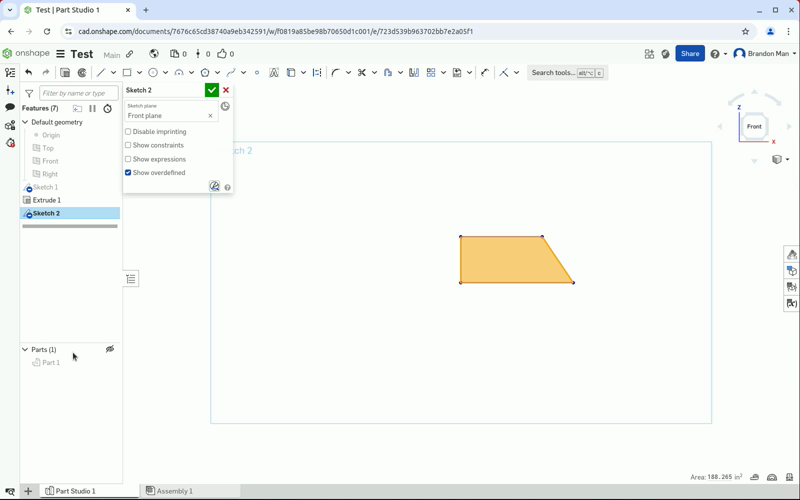
key(shift+e)
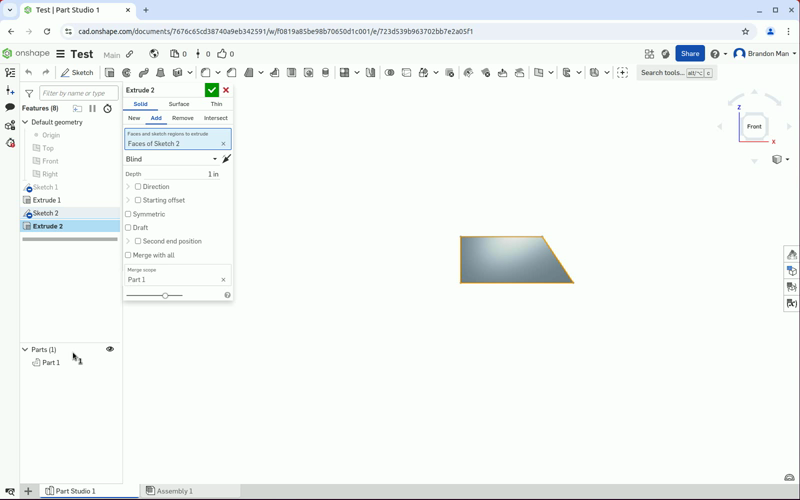
mouse_move(143, 106)
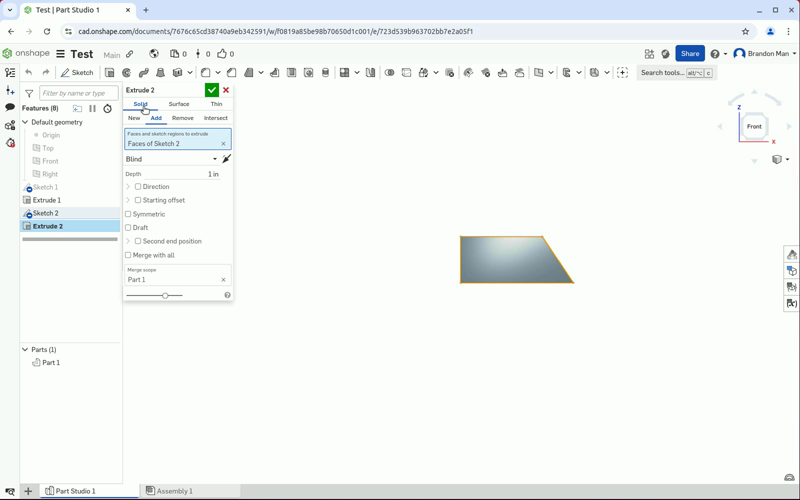
click(143, 106)
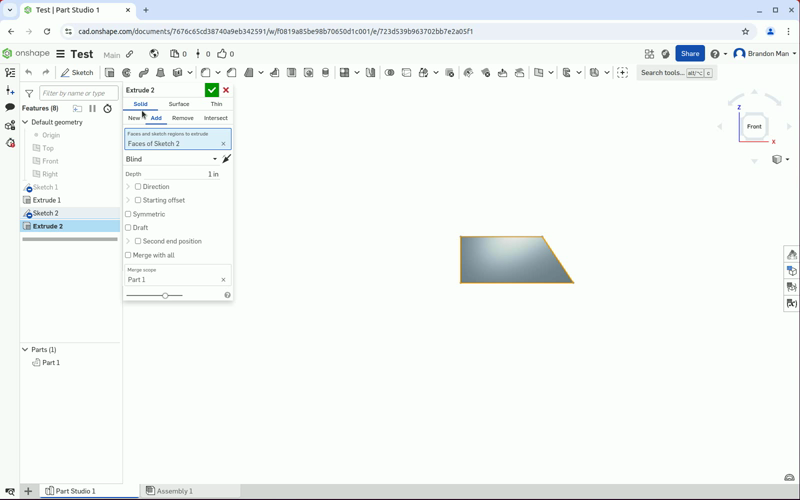
mouse_move(137, 120)
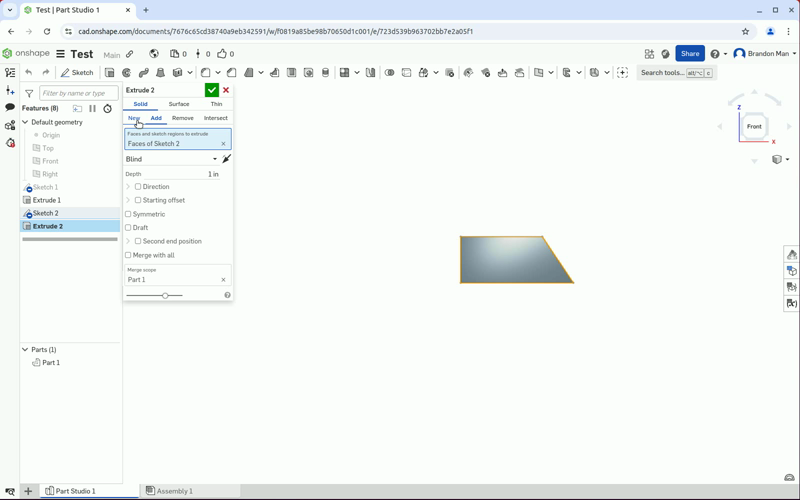
click(137, 120)
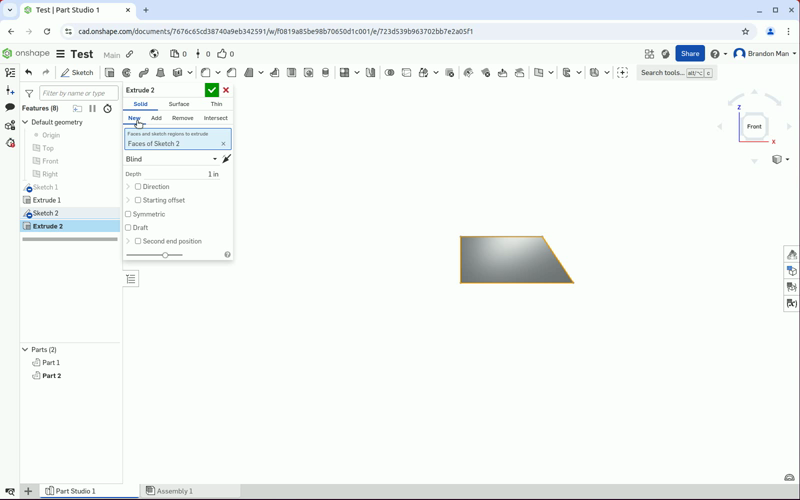
key(tab, 4)
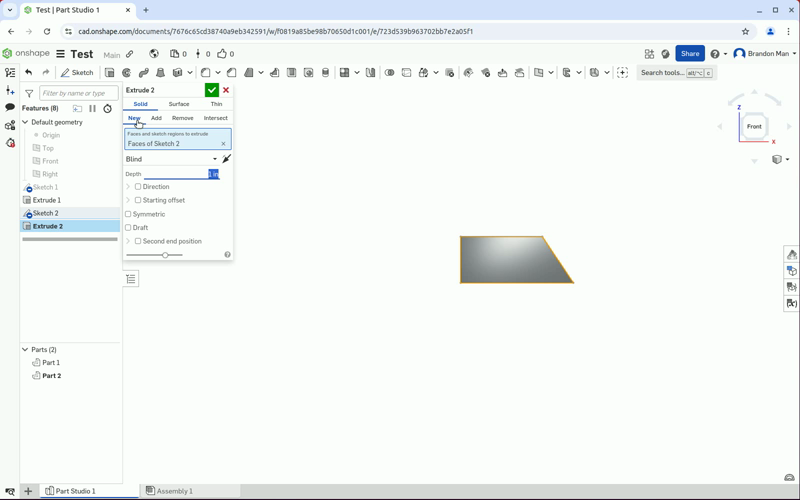
text(0.481)
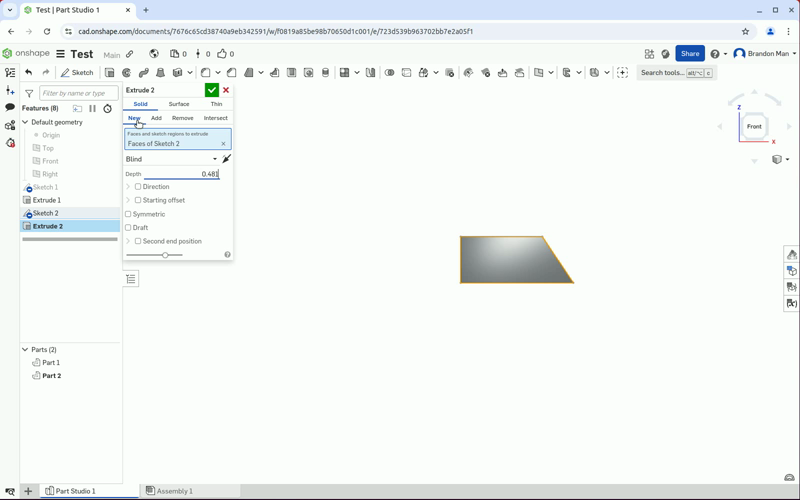
key(enter)
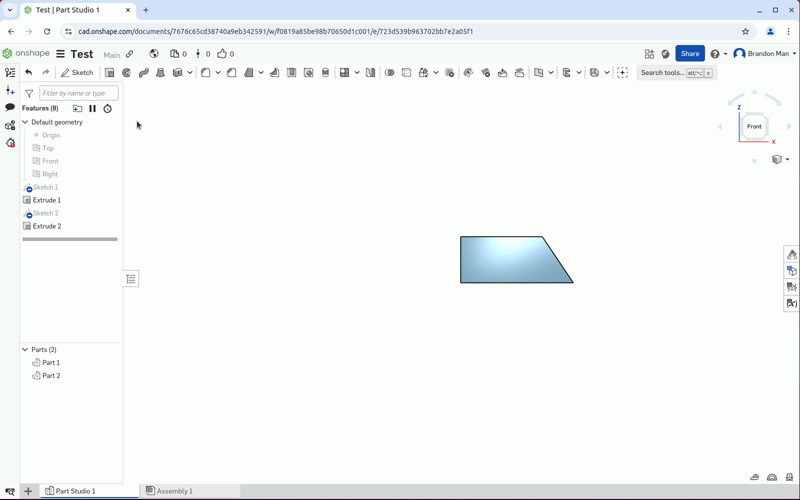
key(shift+h)
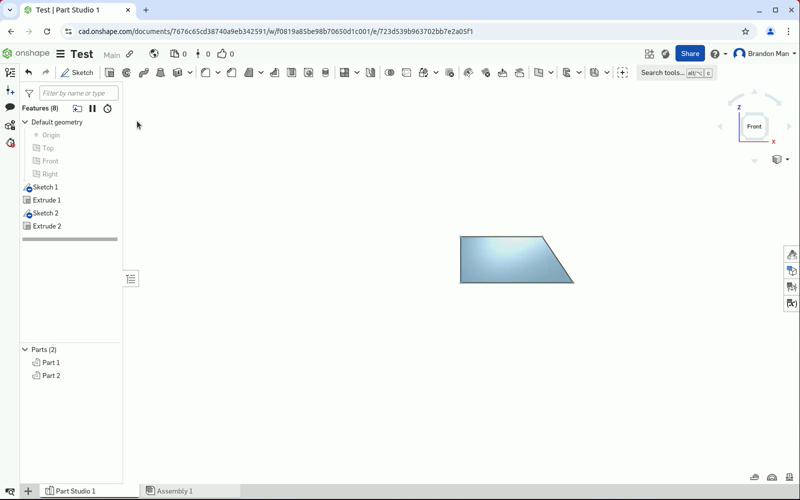
key(shift+h)
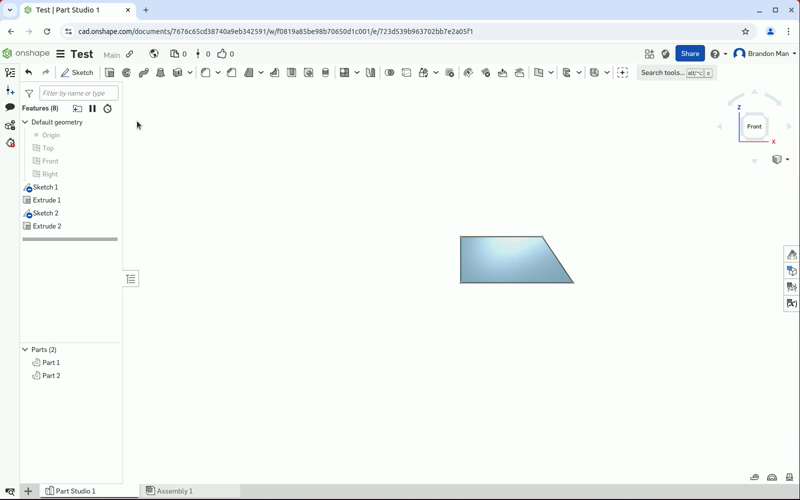
key(shift+7)
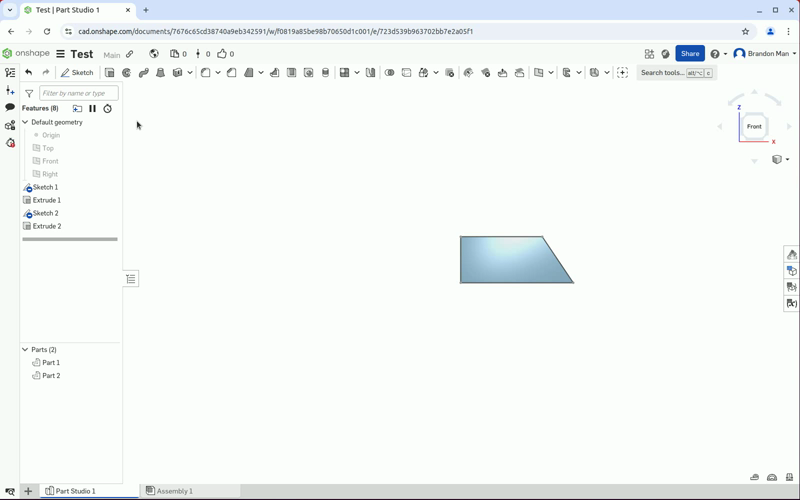
key(left, 2)
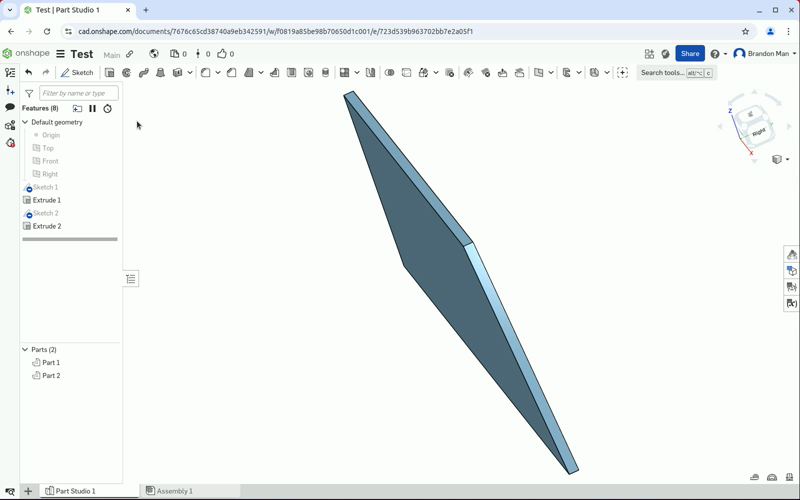
key(down, 2)
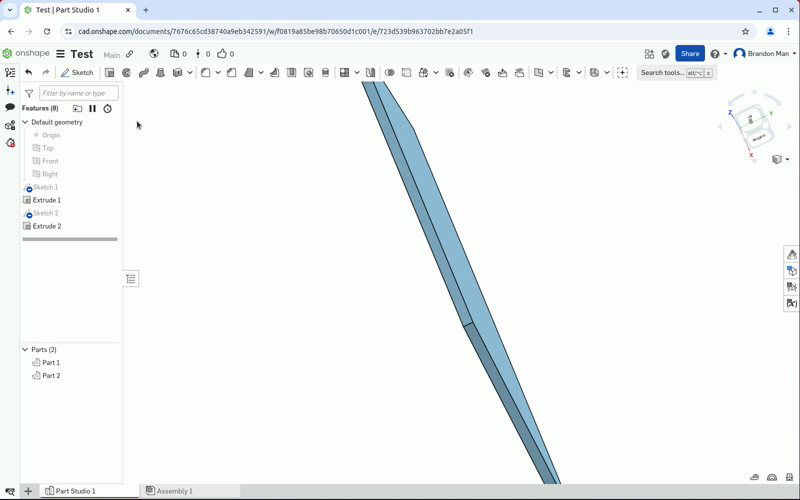
key(up, 2)
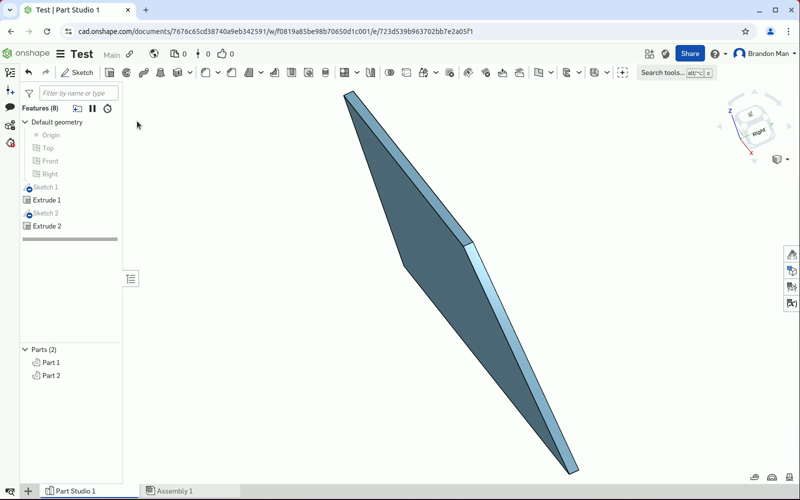
key(right, 2)
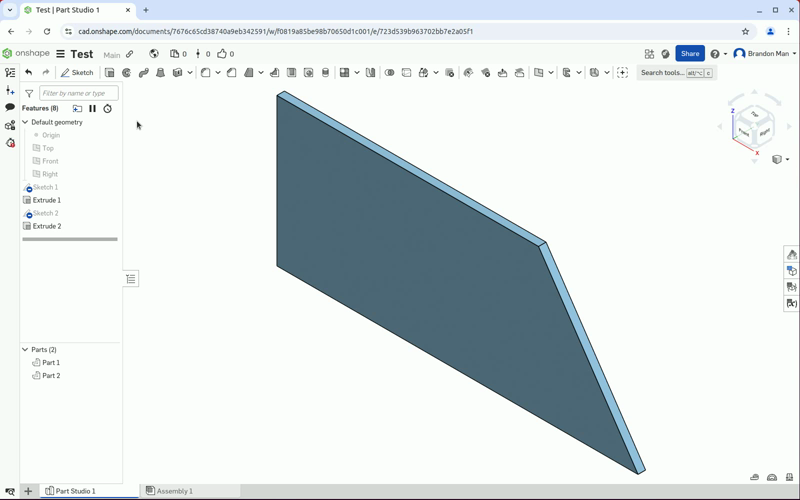
mouse_move(73, 189)
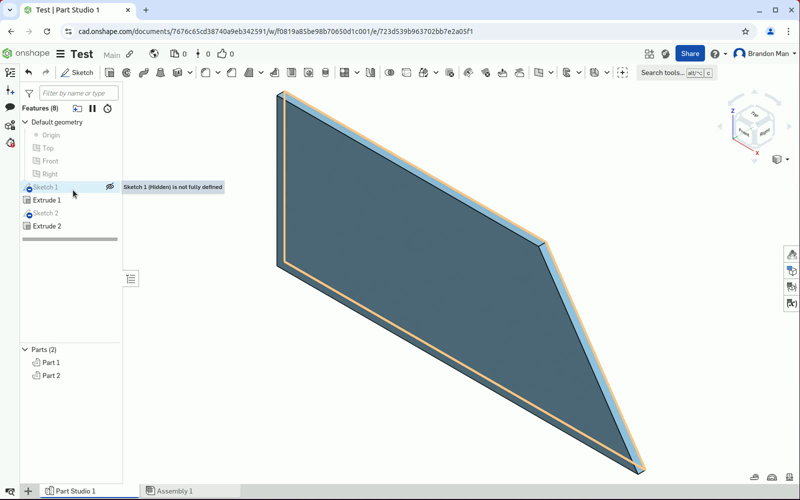
click(73, 189)